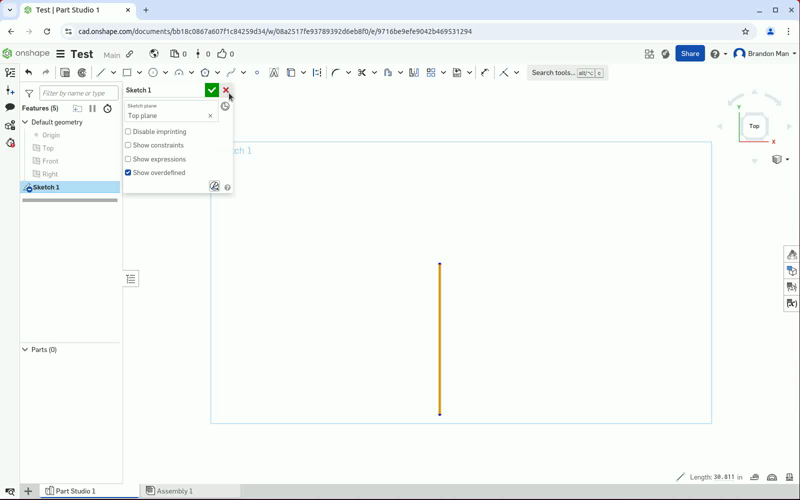
key(shift+h)
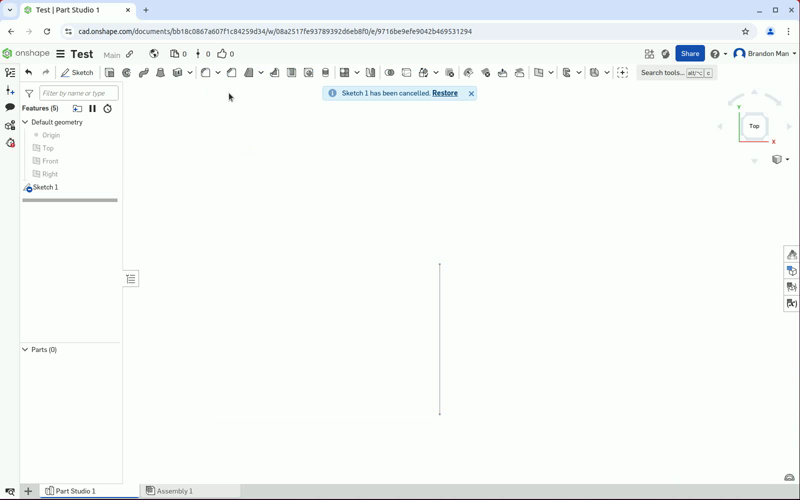
mouse_move(73, 352)
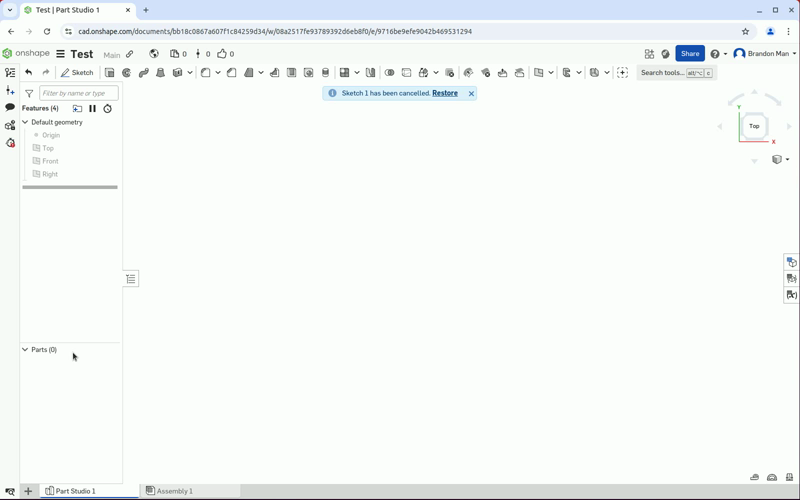
key(y)
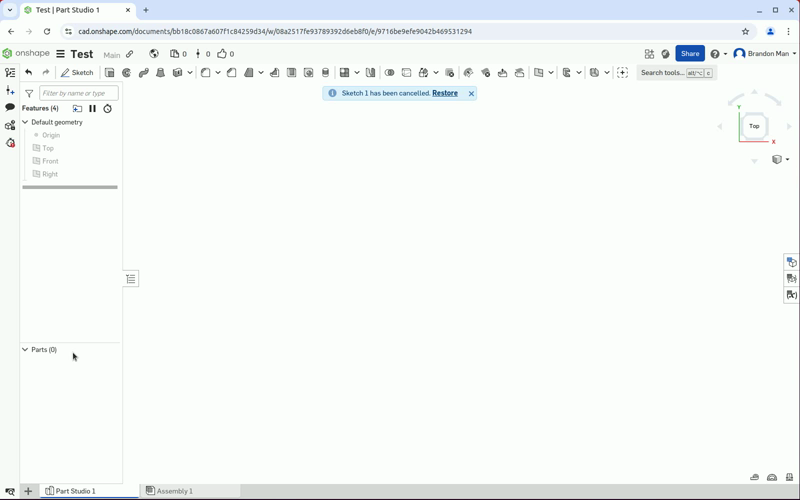
key(shift+p)
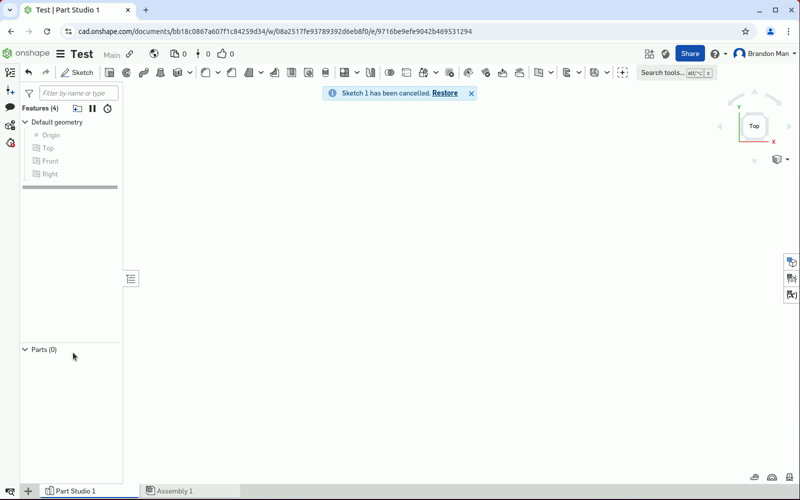
key(space)
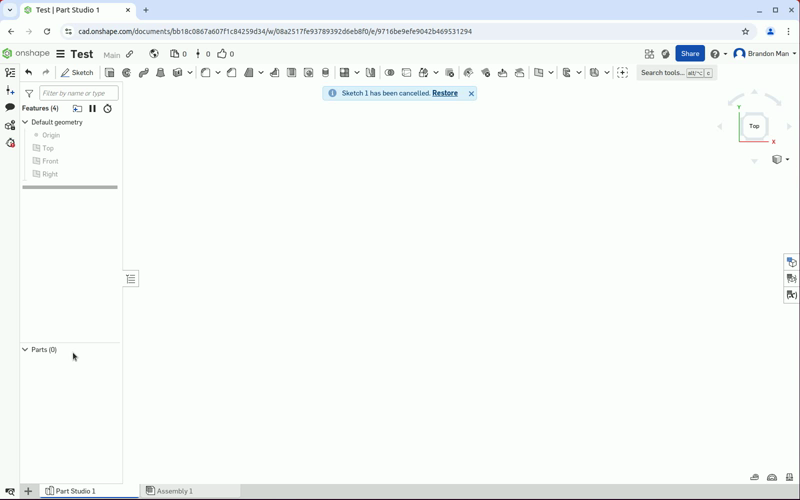
key_down(shift)
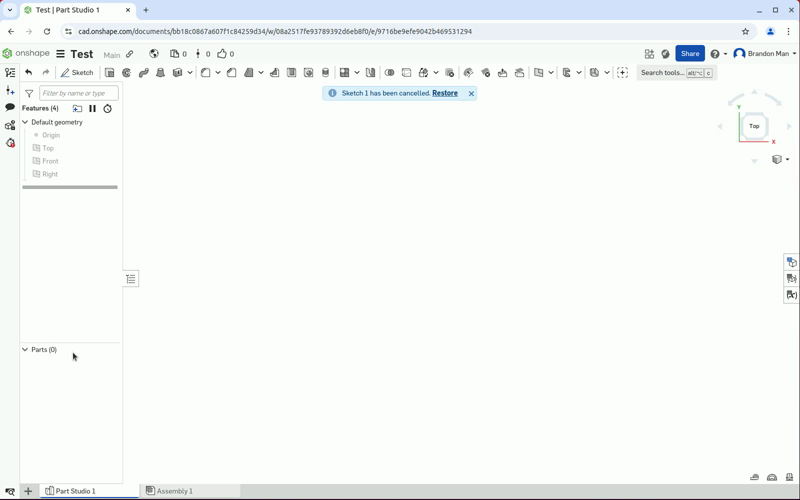
key(up)
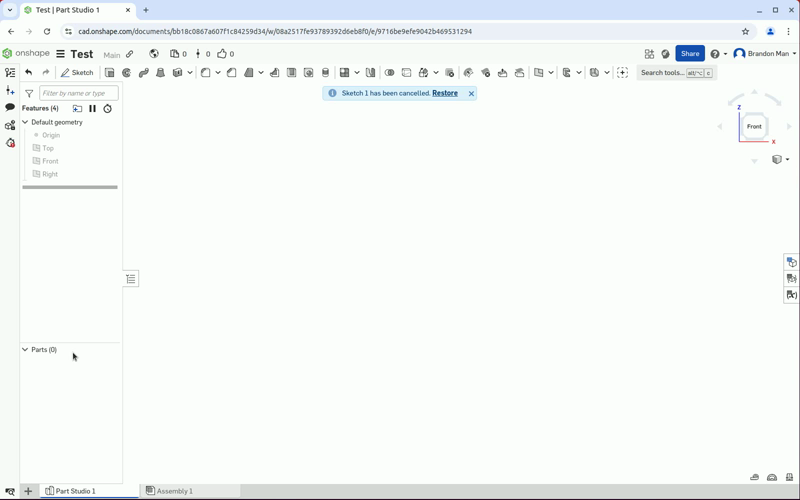
key_up(shift)
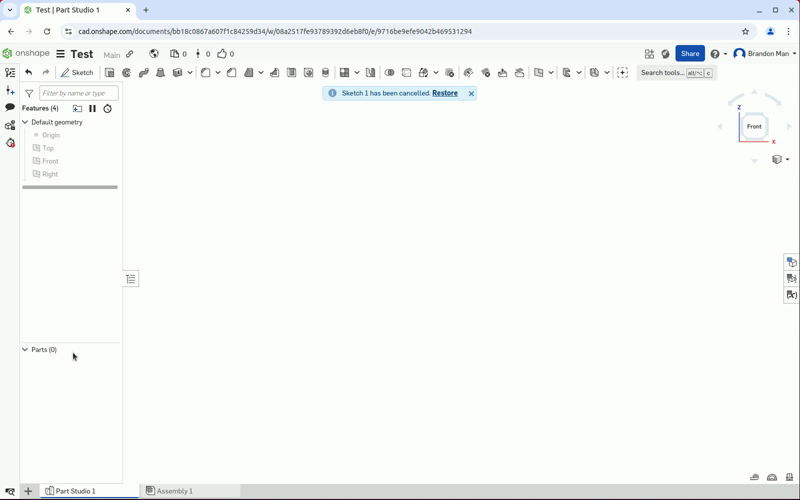
key(space)
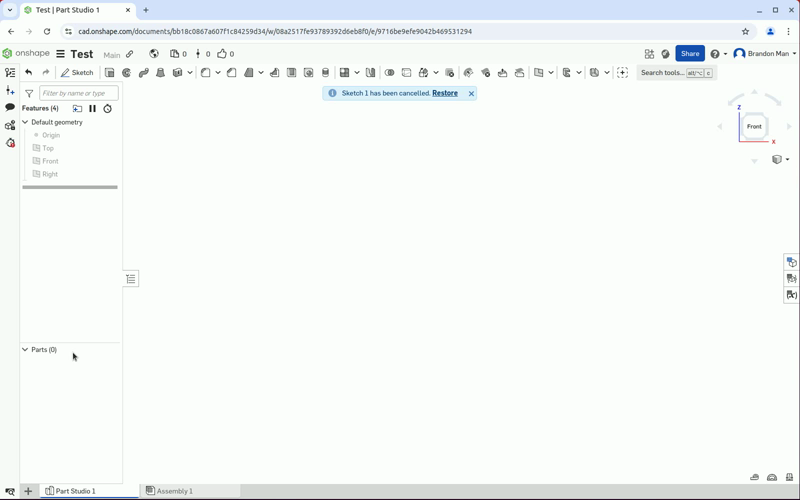
key_down(shift)
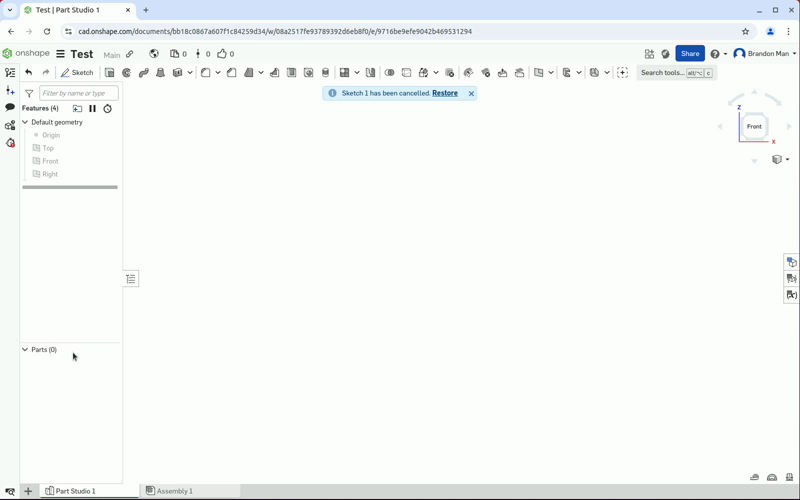
key(left)
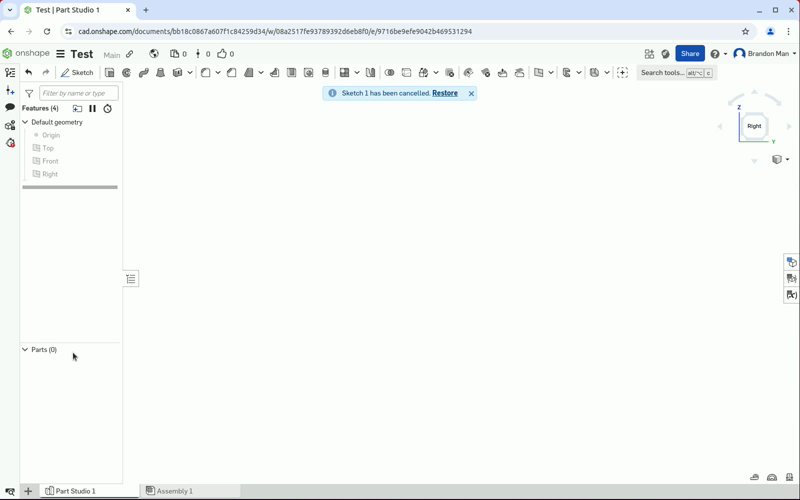
key_up(shift)
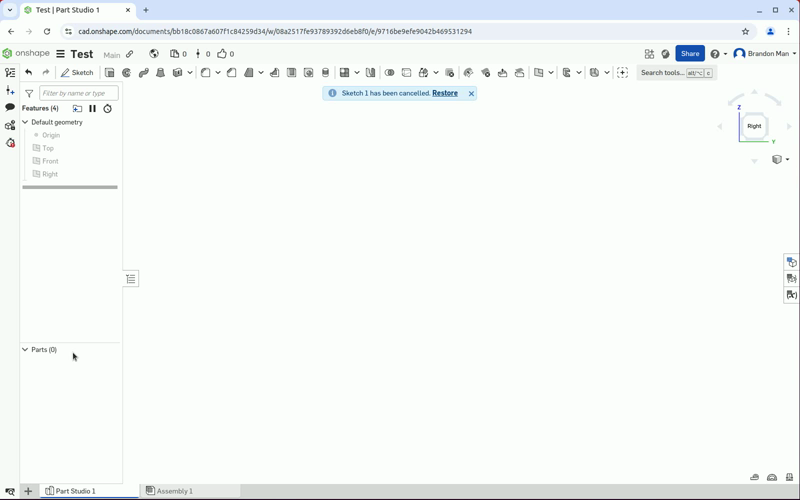
mouse_move(73, 352)
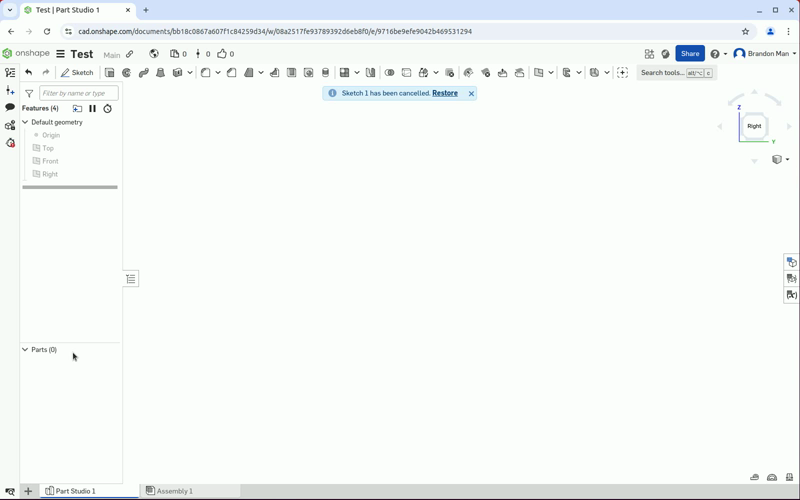
key(shift+y)
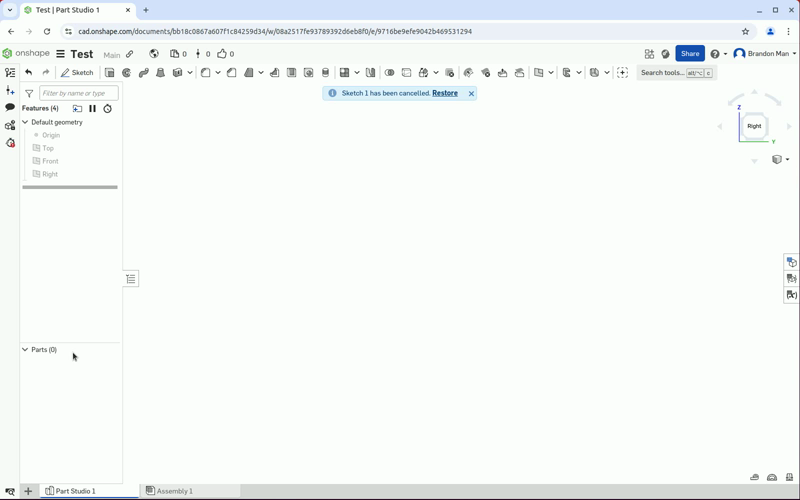
key(shift+s)
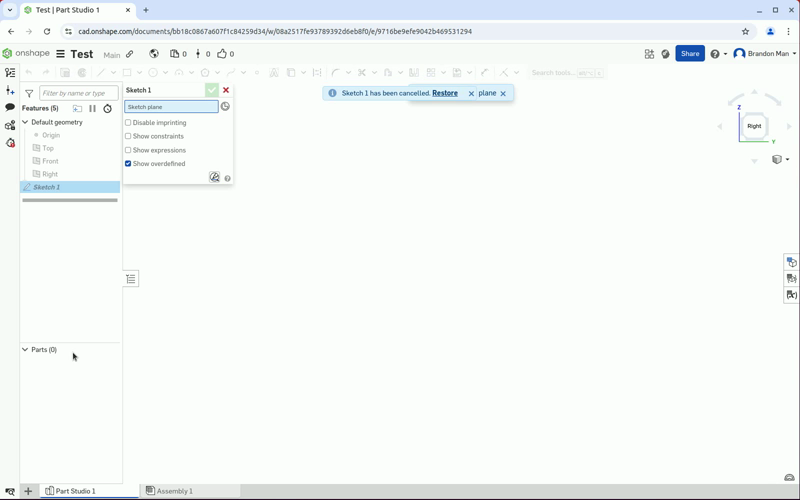
mouse_move(73, 176)
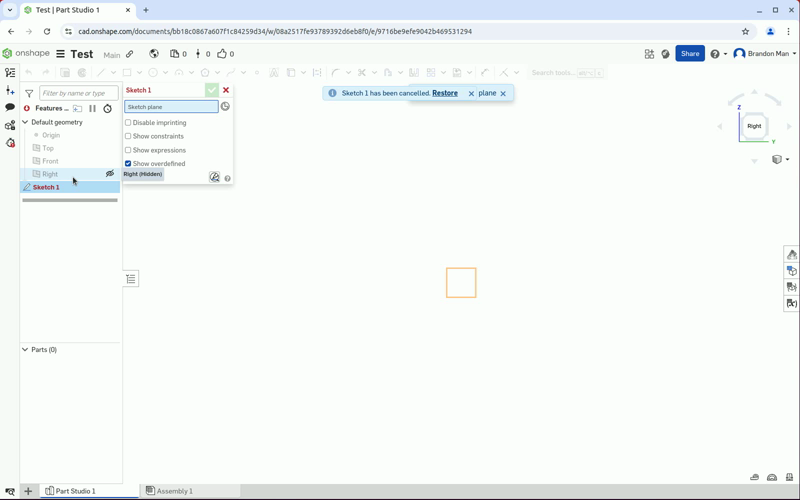
click(73, 176)
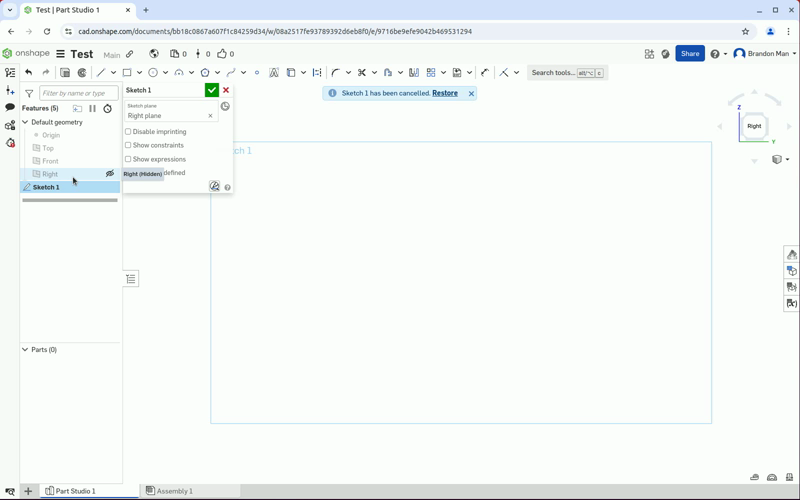
mouse_move(73, 352)
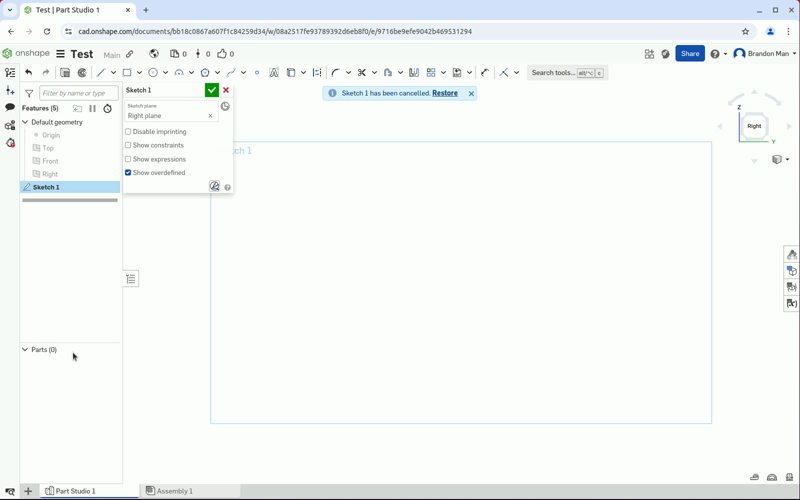
key(y)
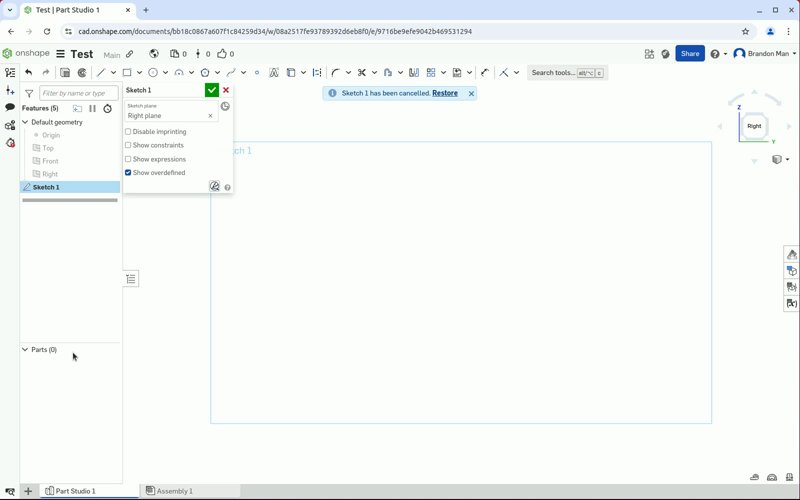
key(l)
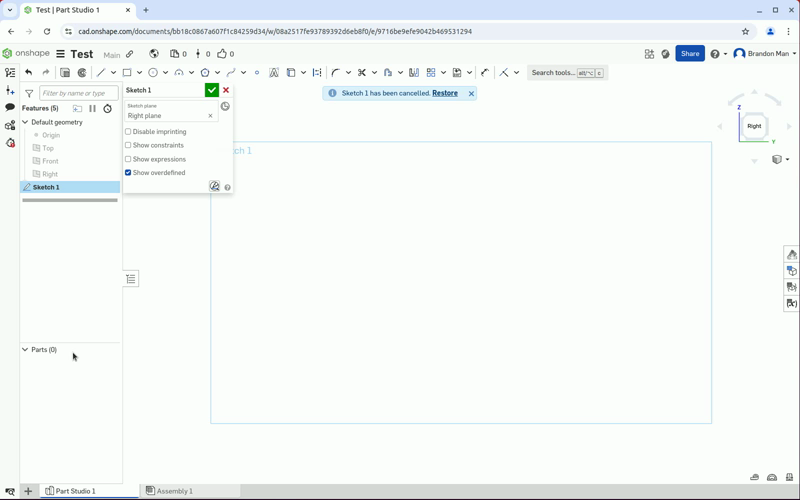
key_down(shift)
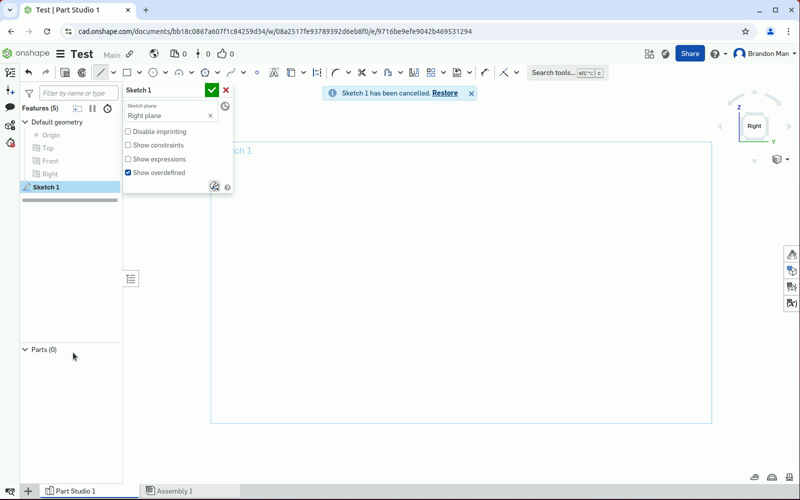
mouse_move(362, 226)
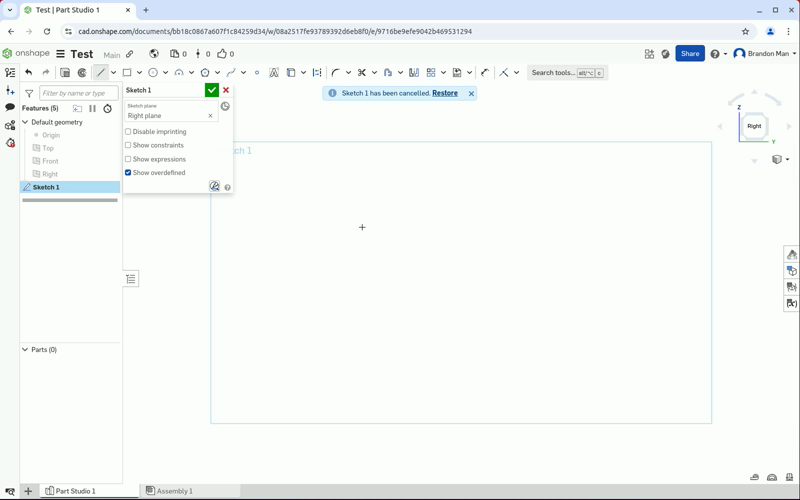
click(362, 226)
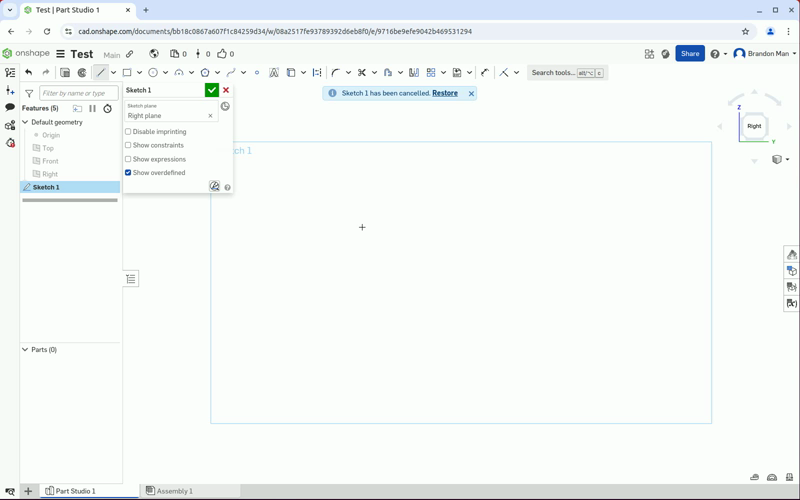
key_up(shift)
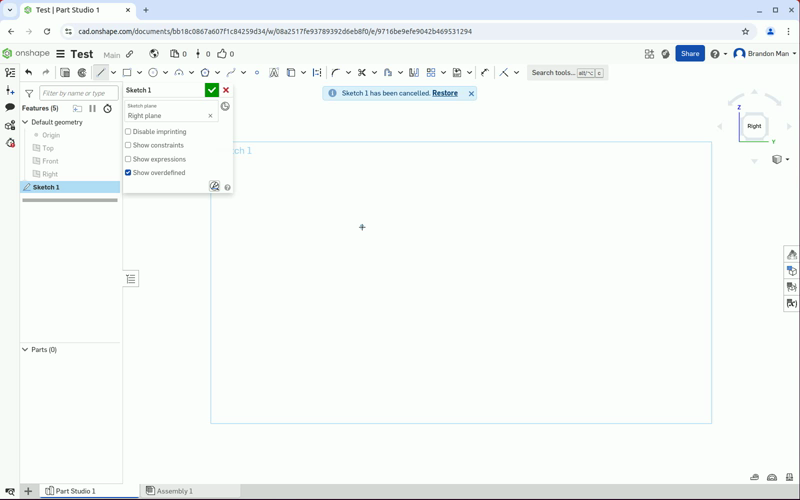
key_down(shift)
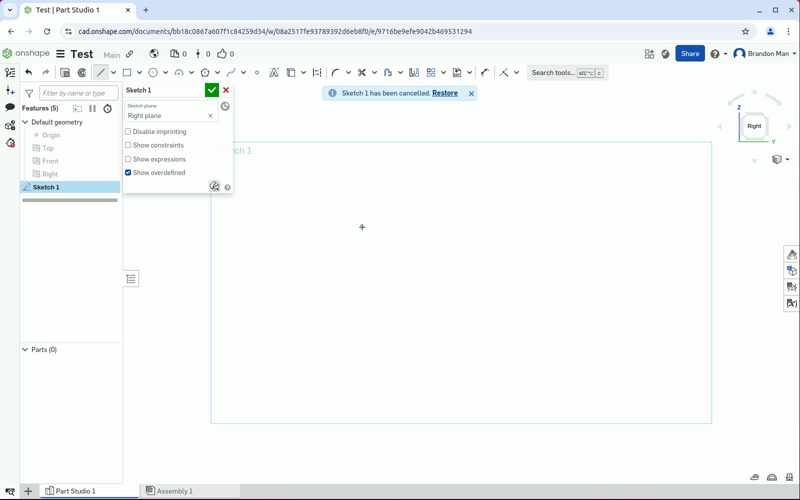
mouse_move(375, 359)
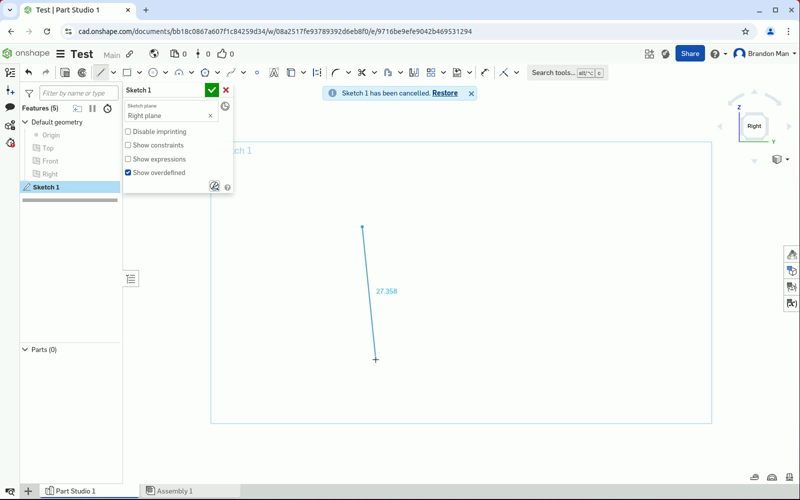
click(375, 359)
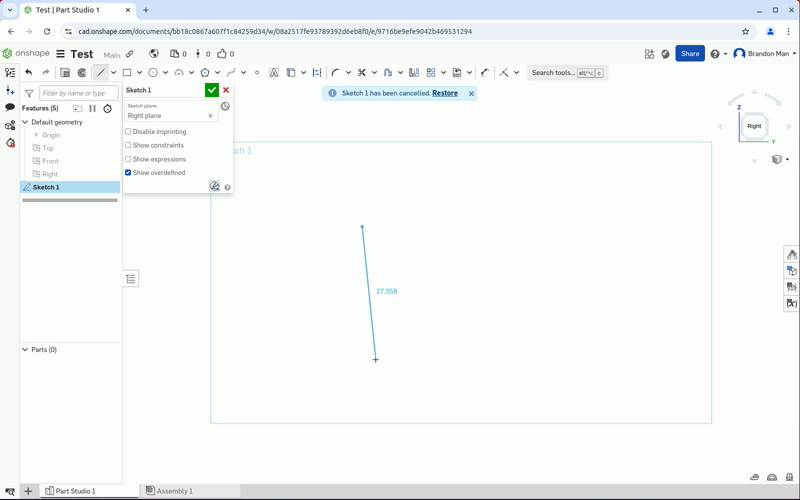
key_up(shift)
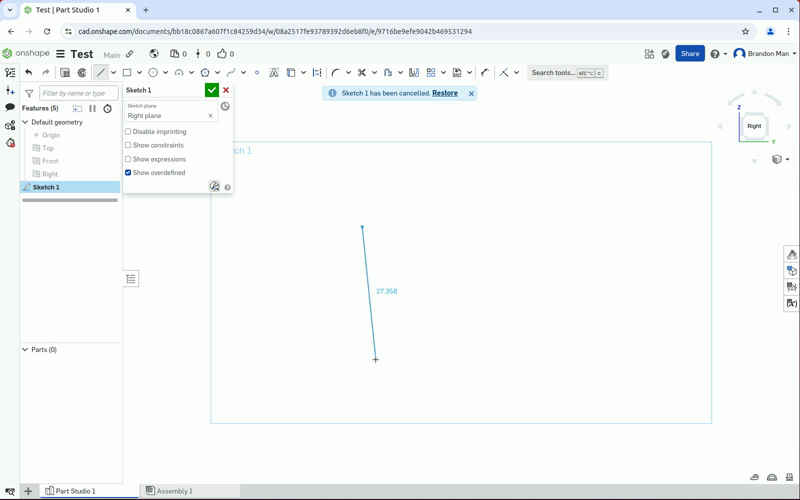
key_down(shift)
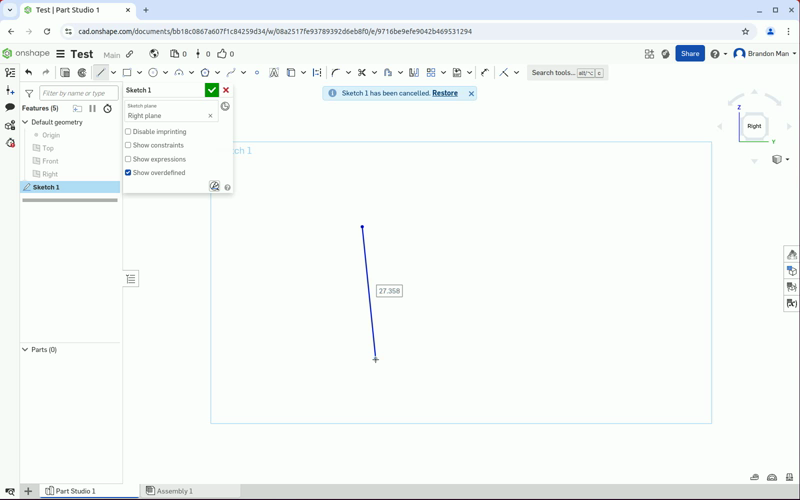
mouse_move(506, 385)
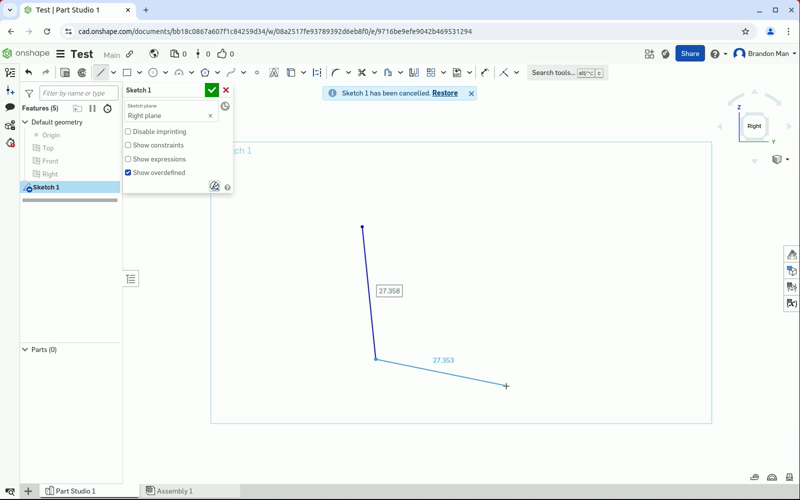
click(506, 385)
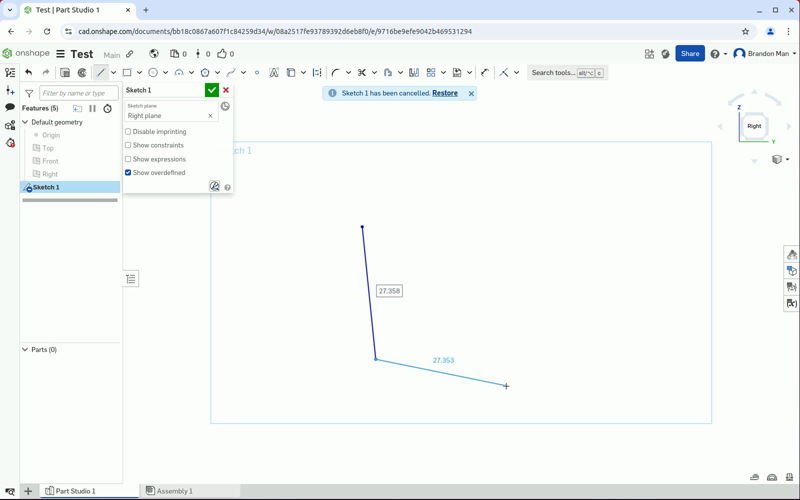
key_up(shift)
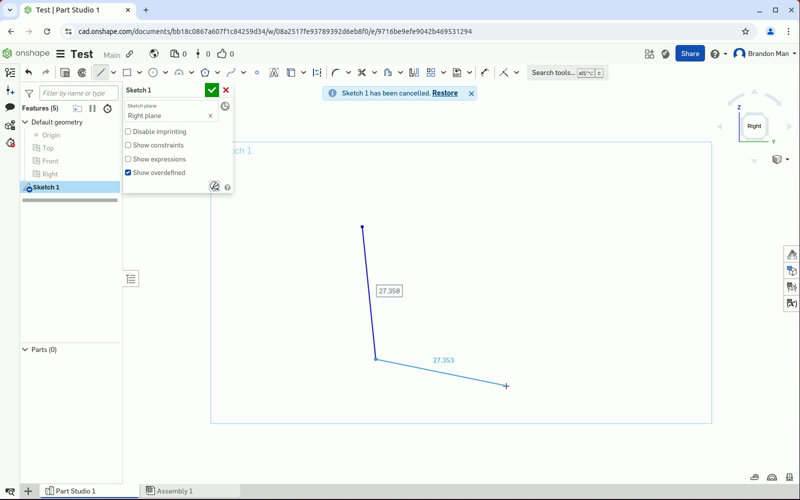
key_down(shift)
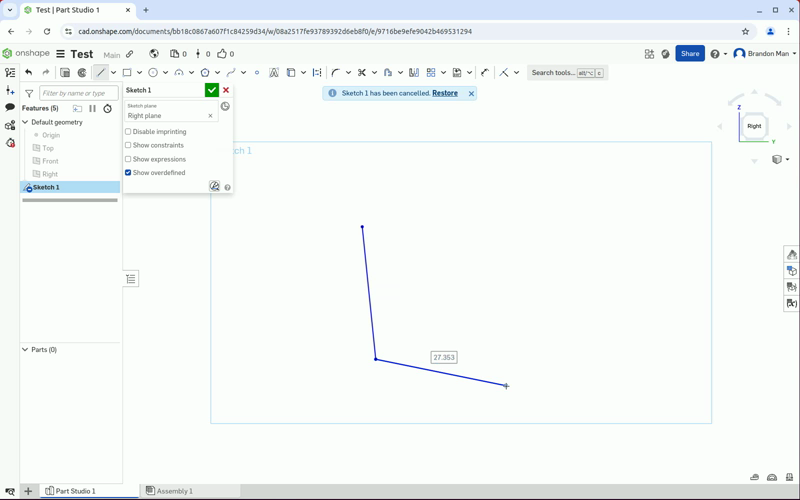
mouse_move(572, 270)
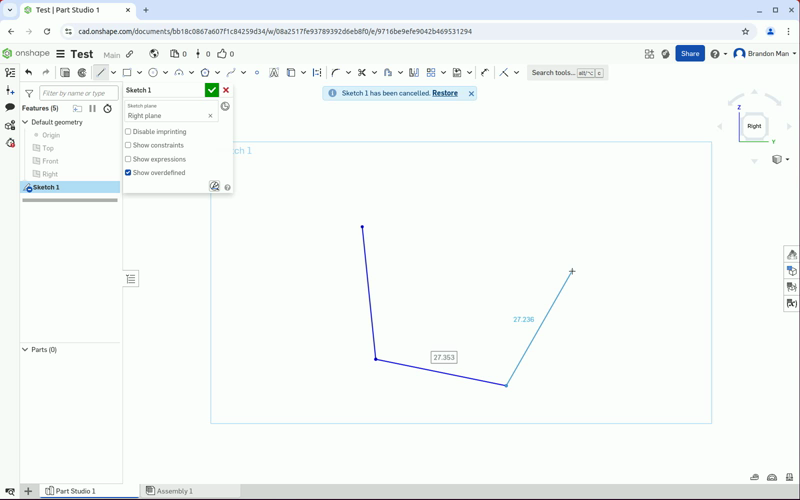
click(572, 270)
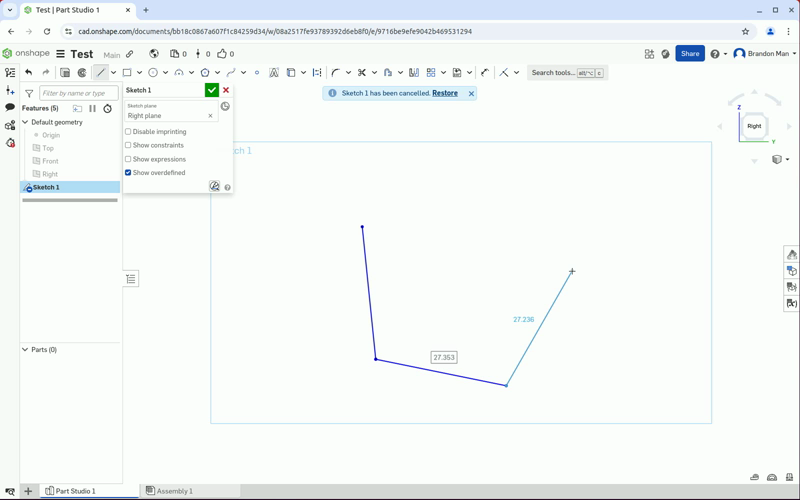
key_up(shift)
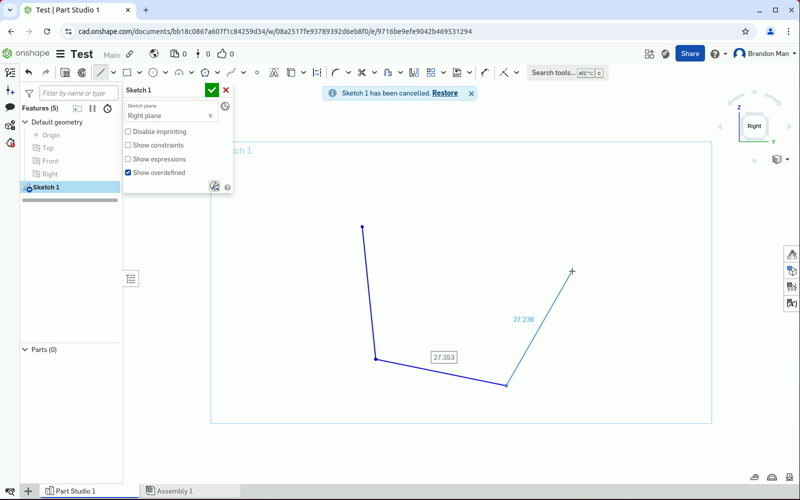
key_down(shift)
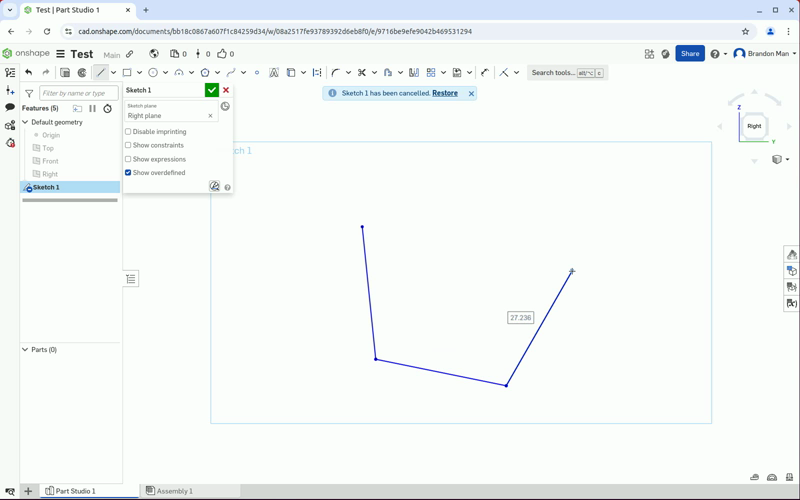
mouse_move(483, 173)
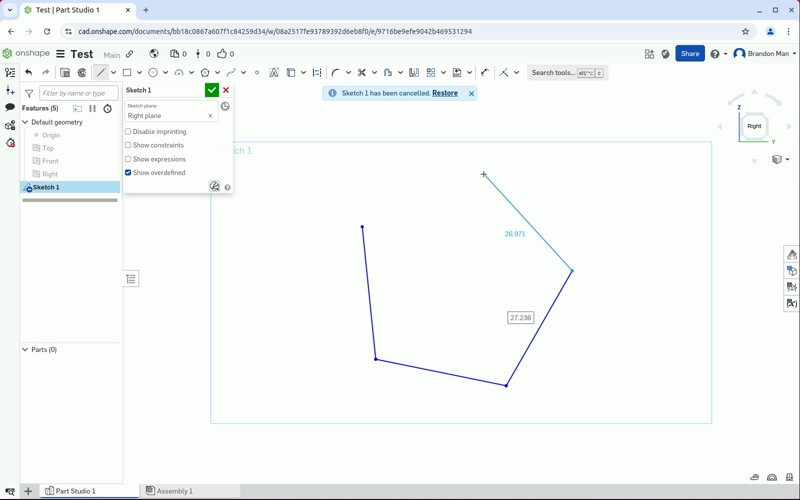
click(483, 173)
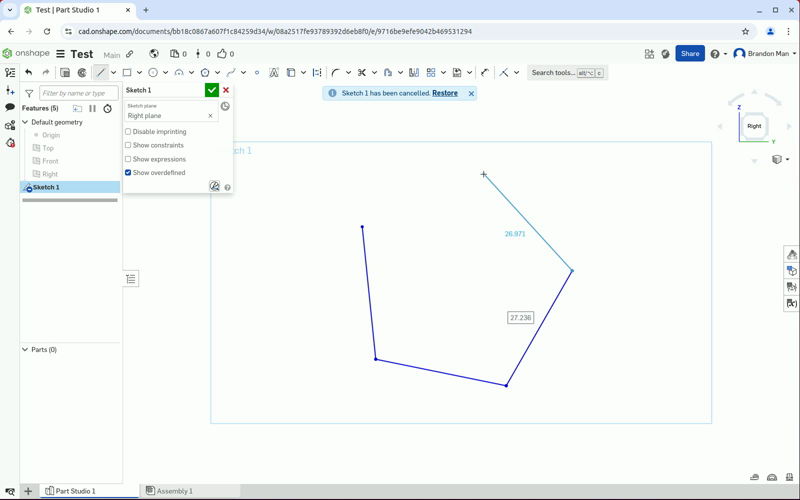
key_up(shift)
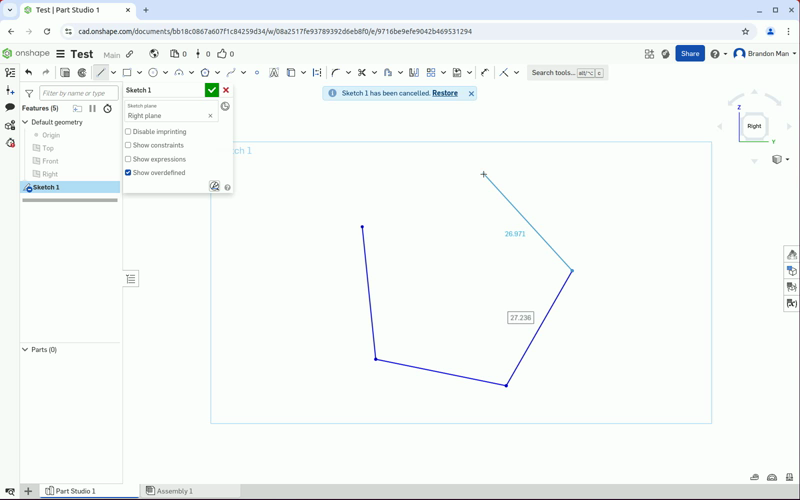
key_down(shift)
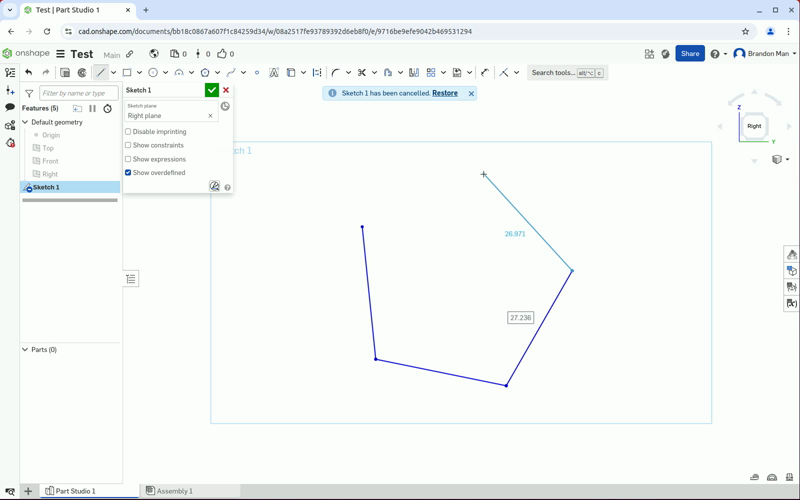
mouse_move(362, 226)
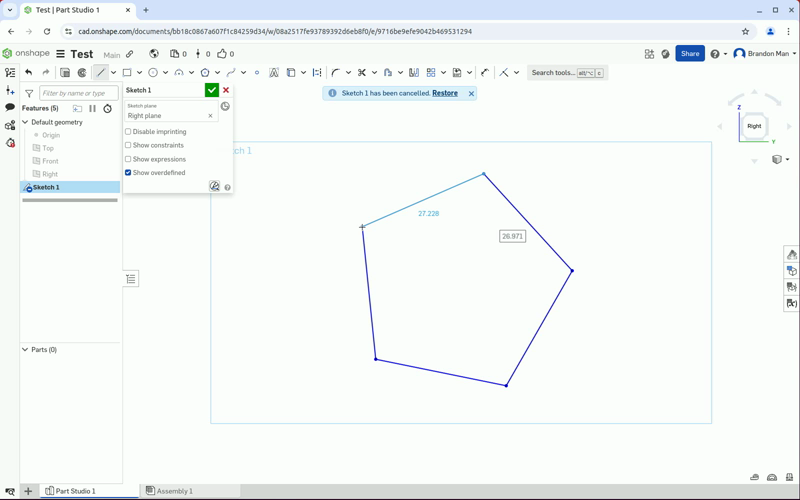
key_up(shift)
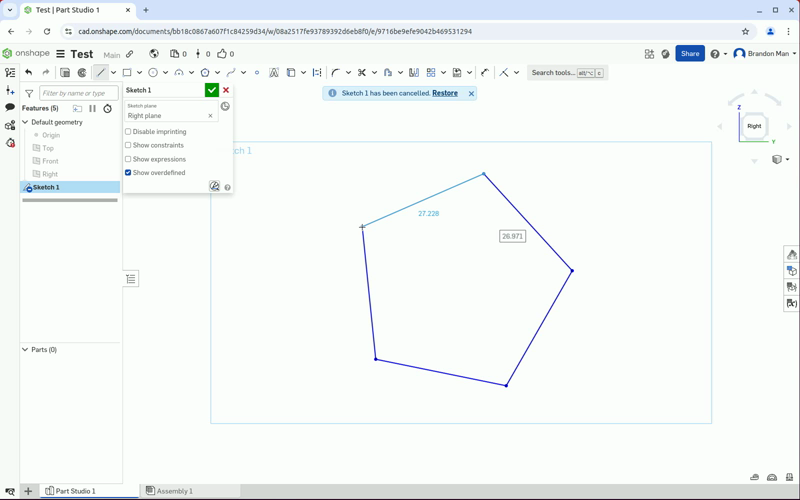
click(362, 226)
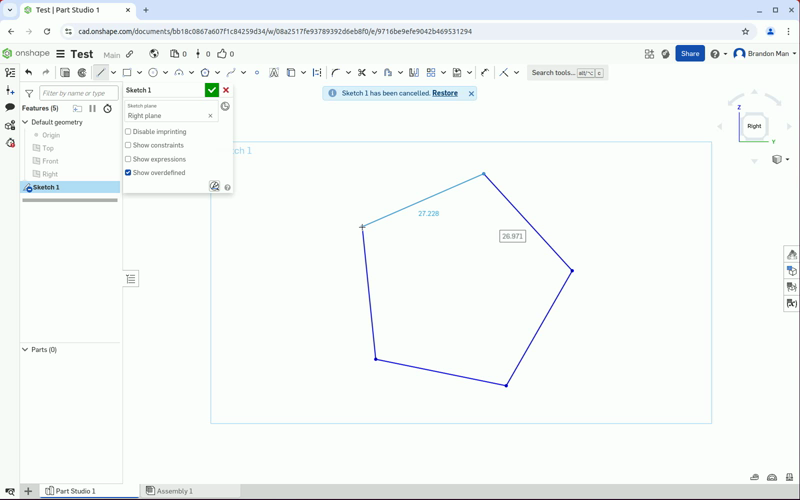
key(esc)
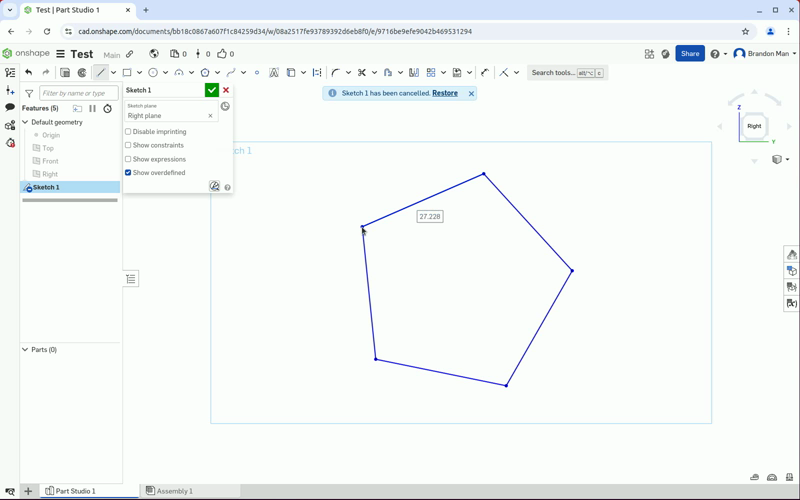
mouse_move(425, 222)
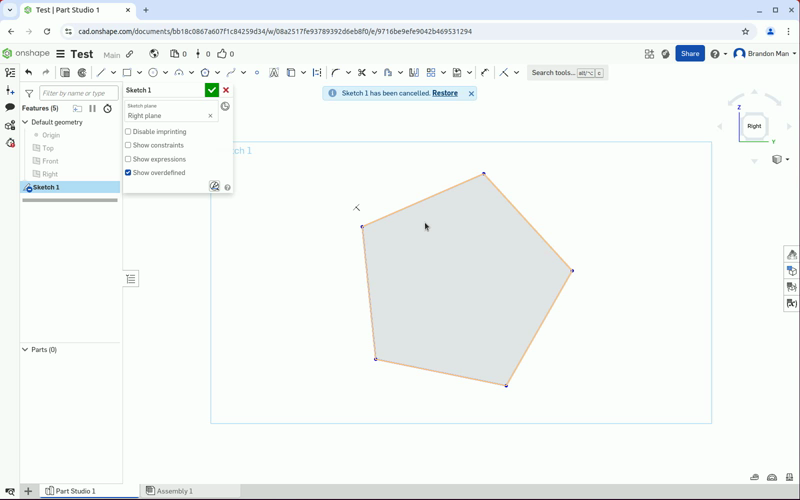
click(425, 222)
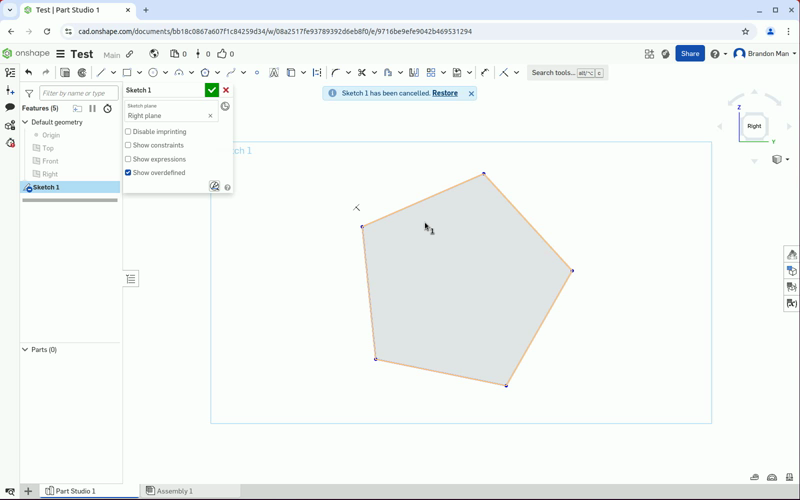
mouse_move(73, 352)
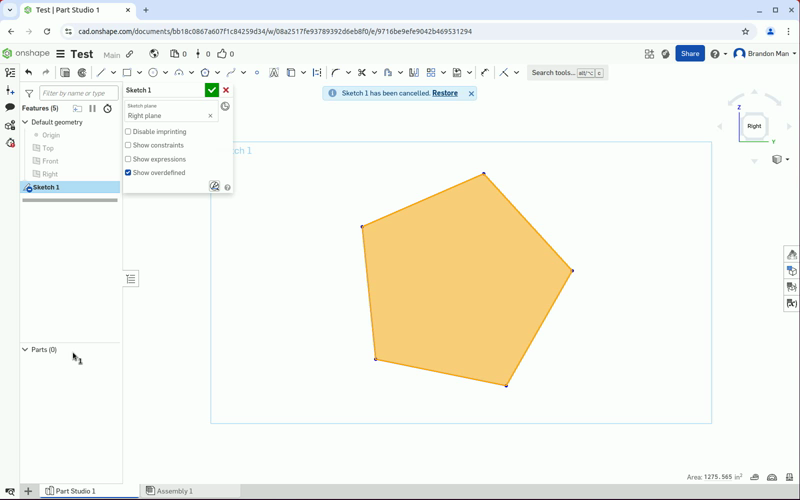
key(shift+y)
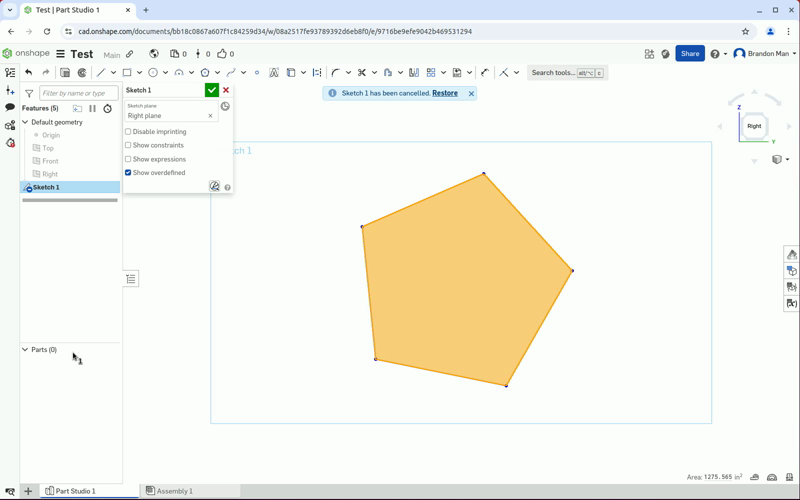
key(shift+e)
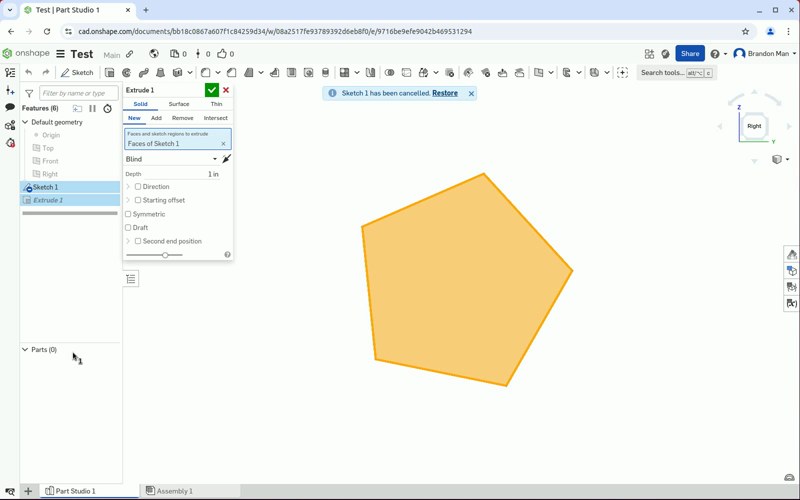
mouse_move(143, 106)
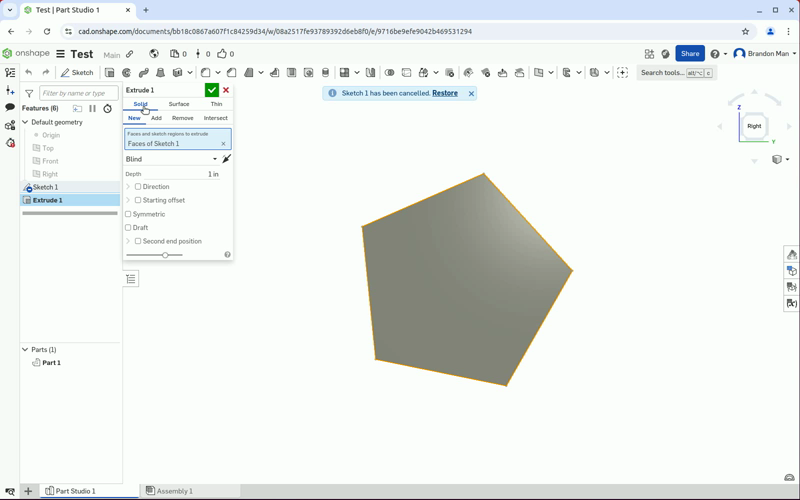
click(143, 106)
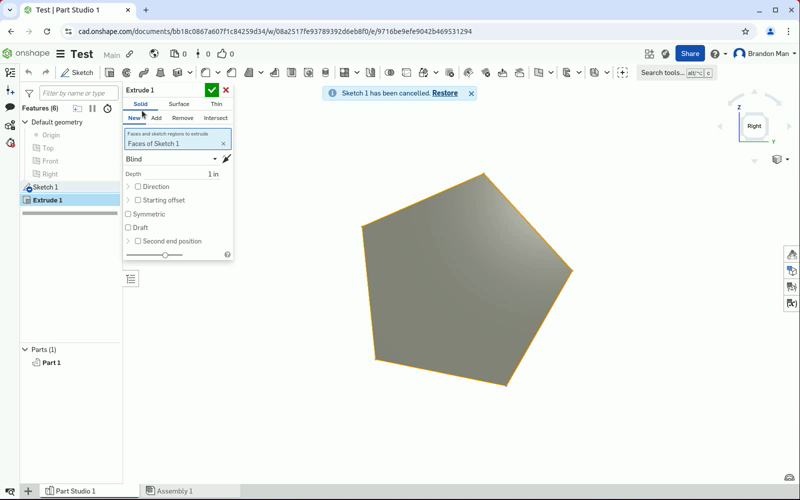
mouse_move(137, 120)
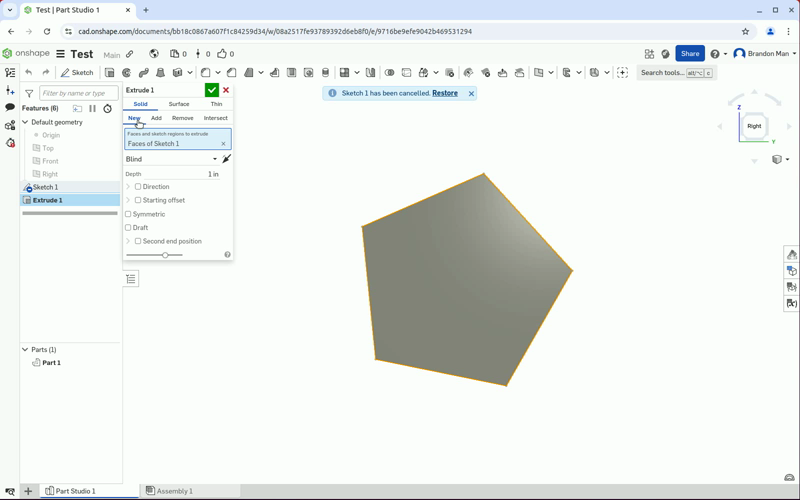
click(137, 120)
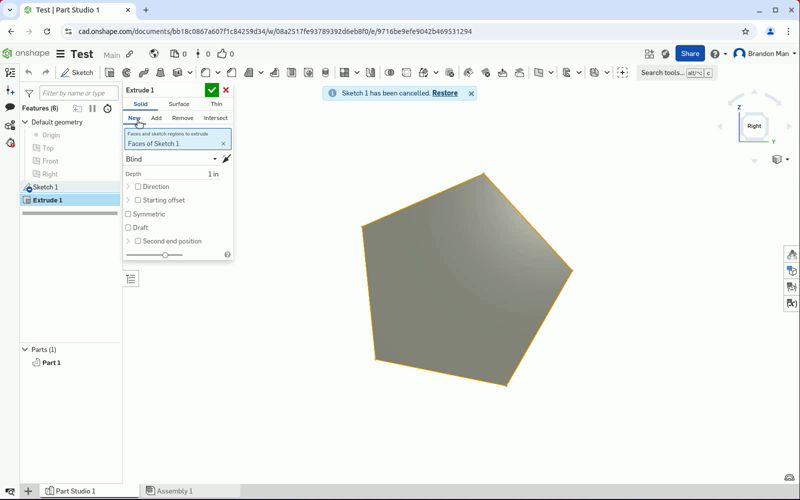
key(tab, 4)
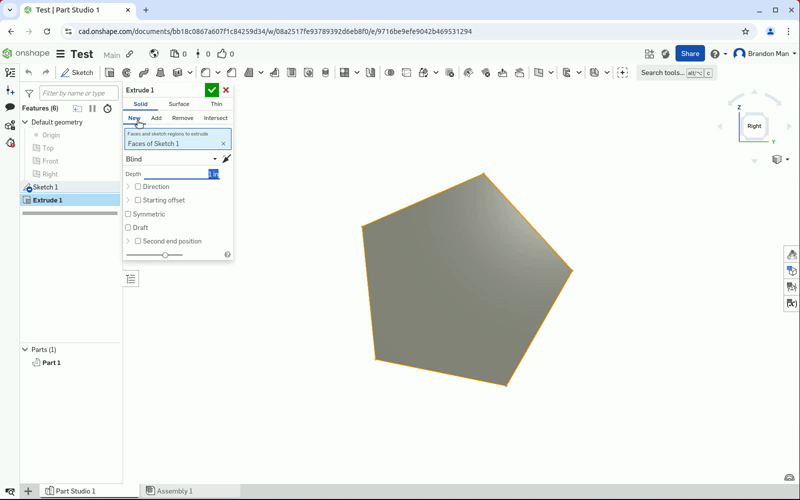
text(12.276)
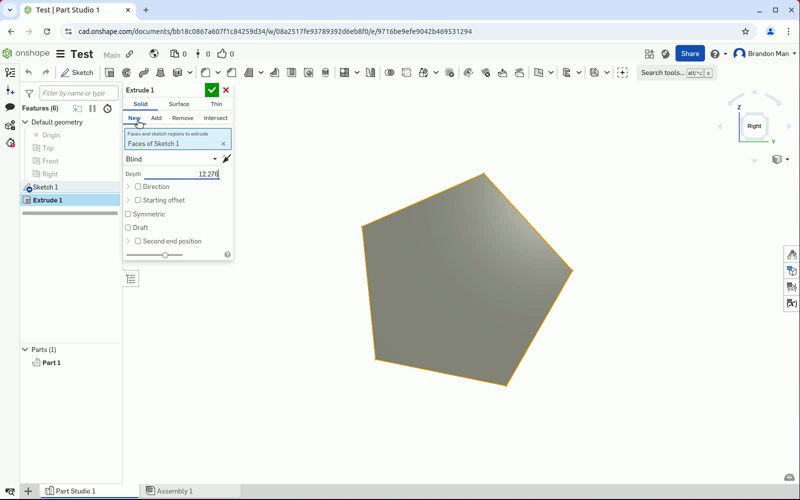
key(enter)
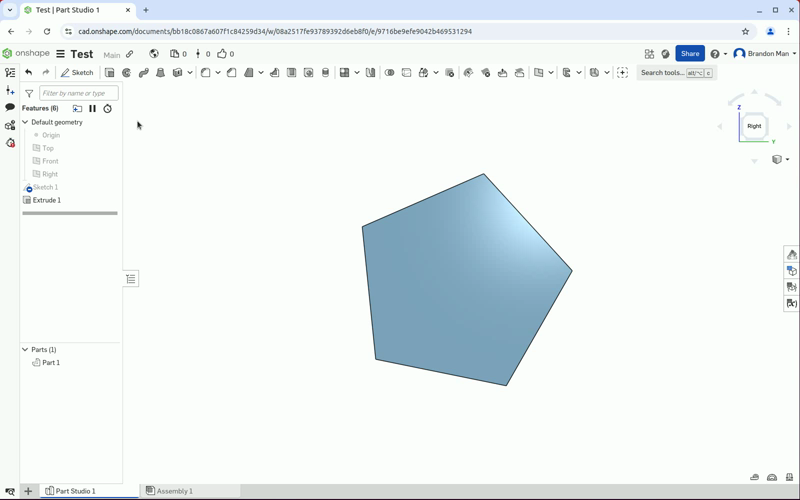
key(shift+h)
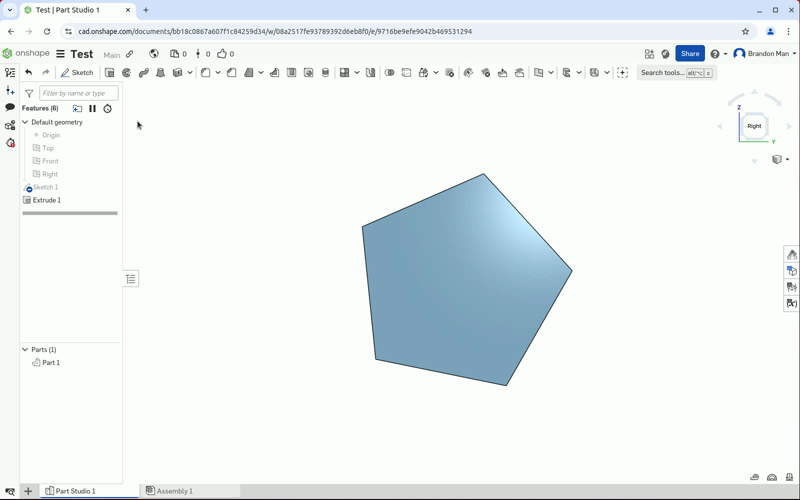
key(shift+h)
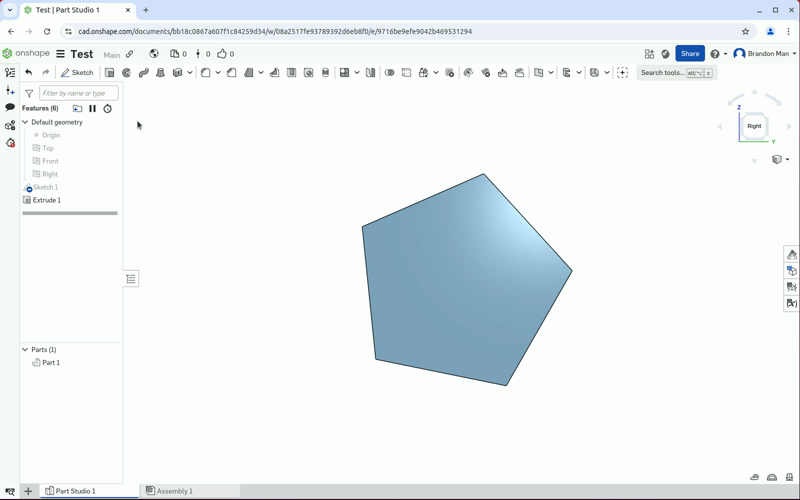
mouse_move(73, 189)
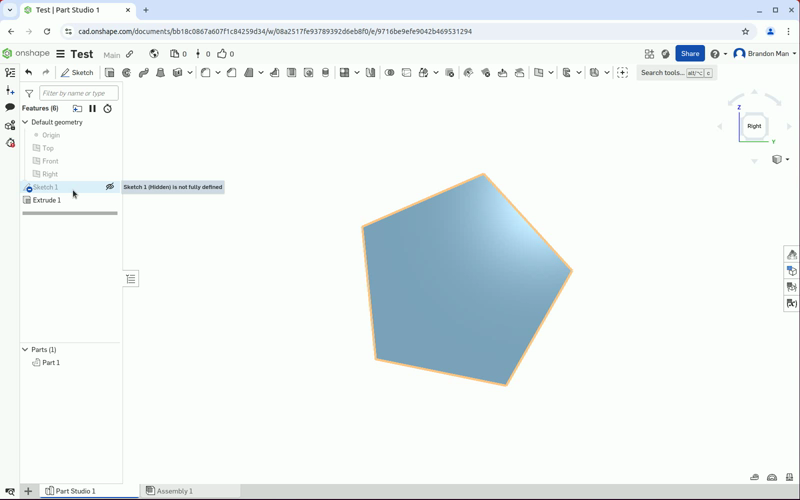
click(73, 189)
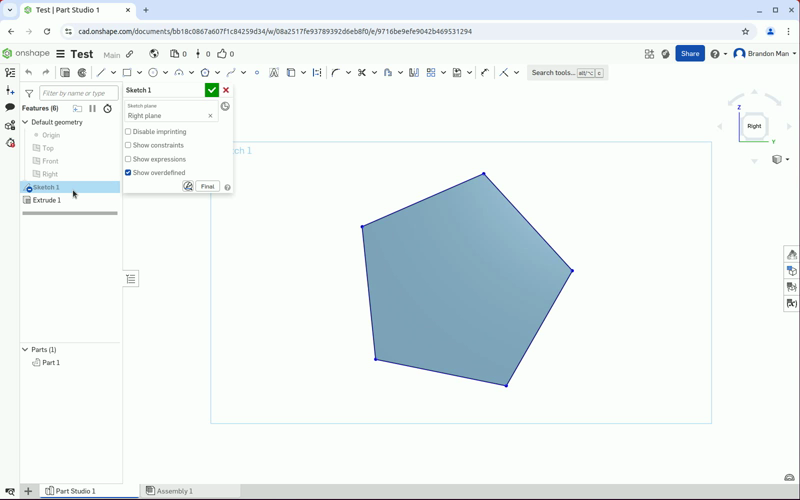
mouse_move(229, 92)
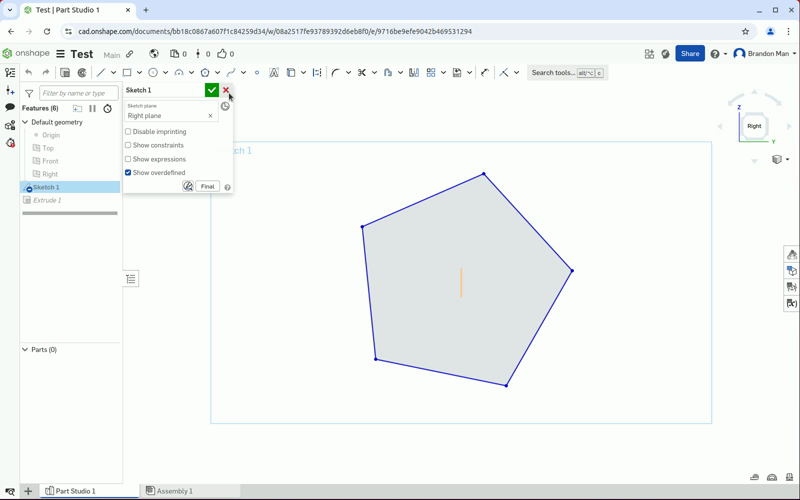
click(229, 92)
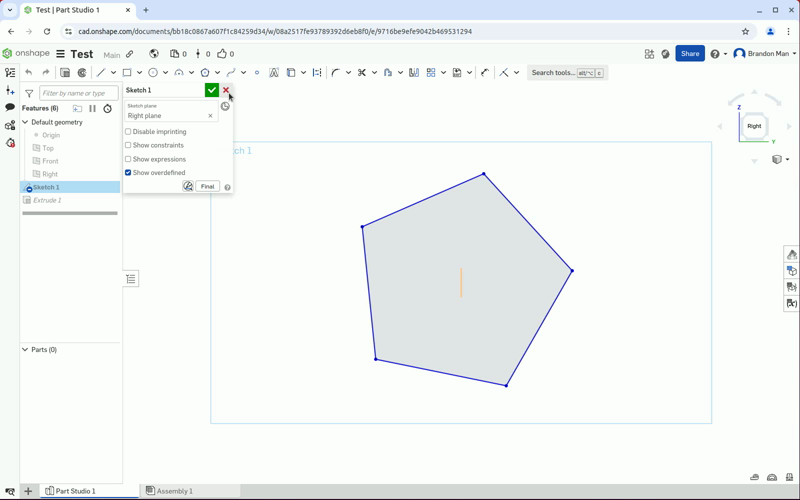
key(shift+s)
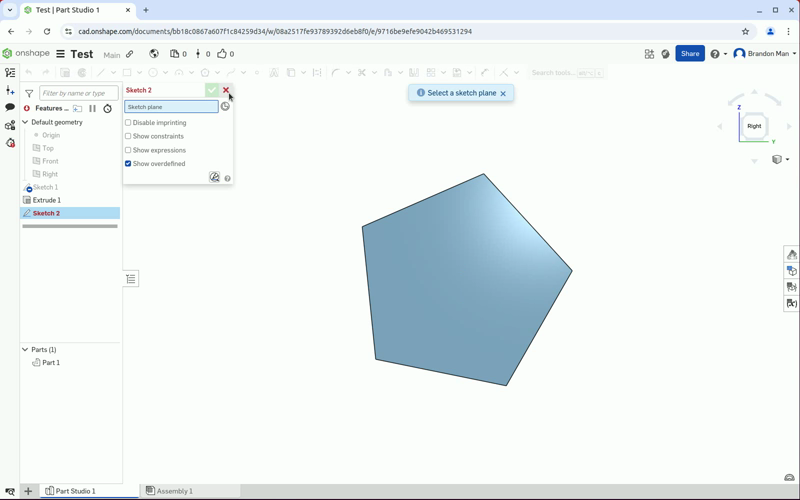
mouse_move(73, 176)
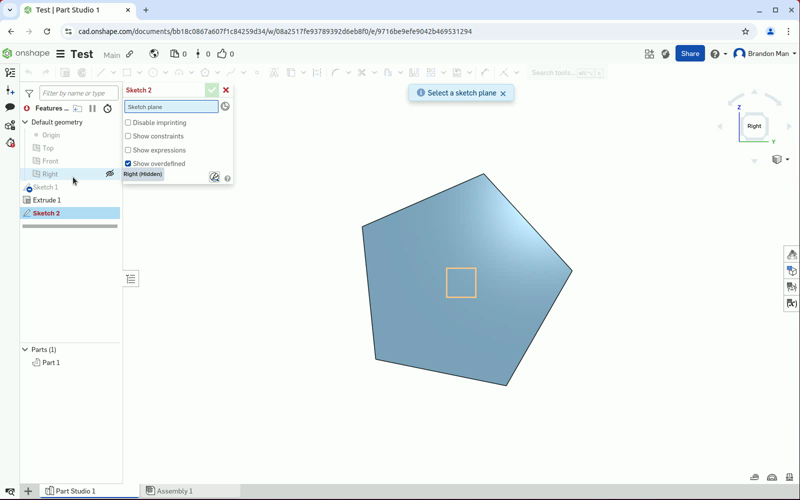
click(73, 176)
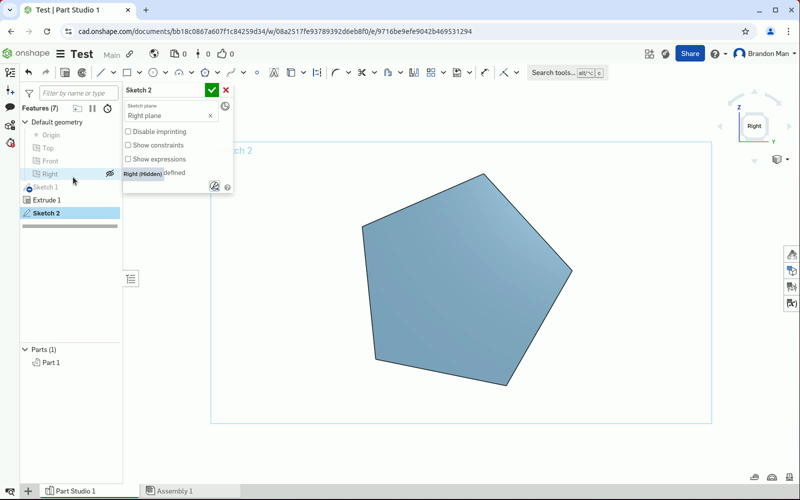
mouse_move(73, 352)
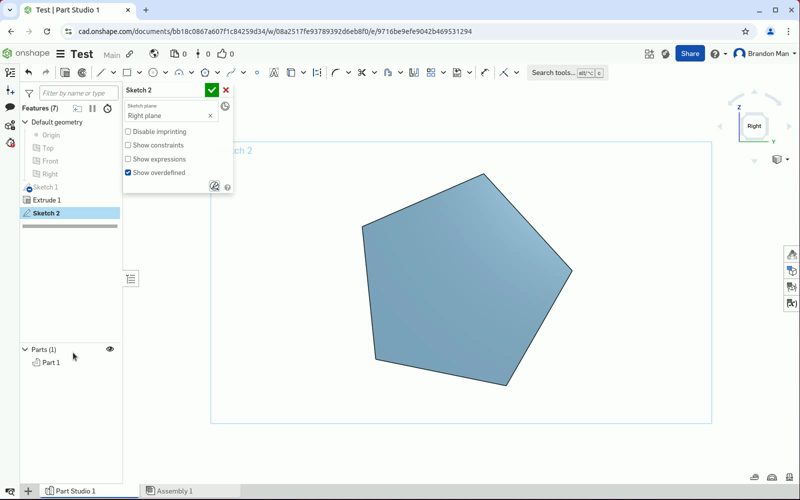
key(y)
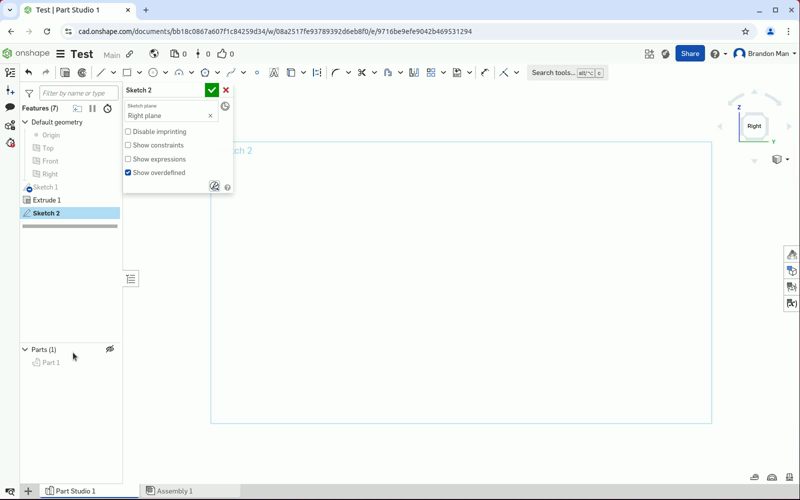
key(c)
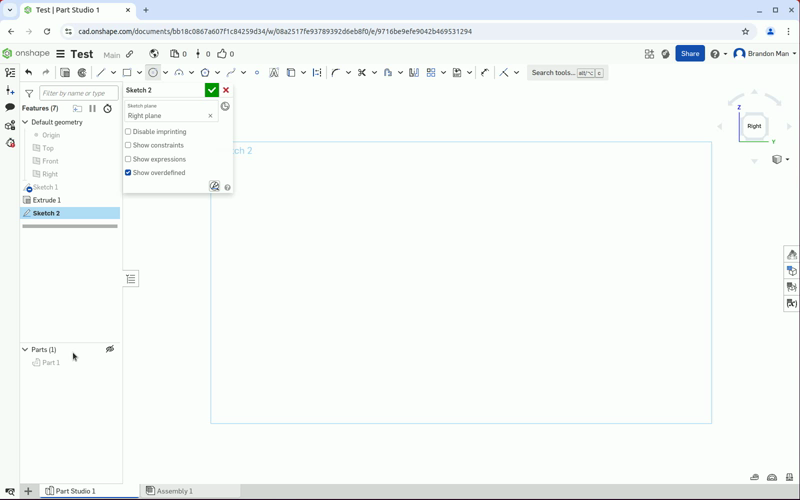
key_down(shift)
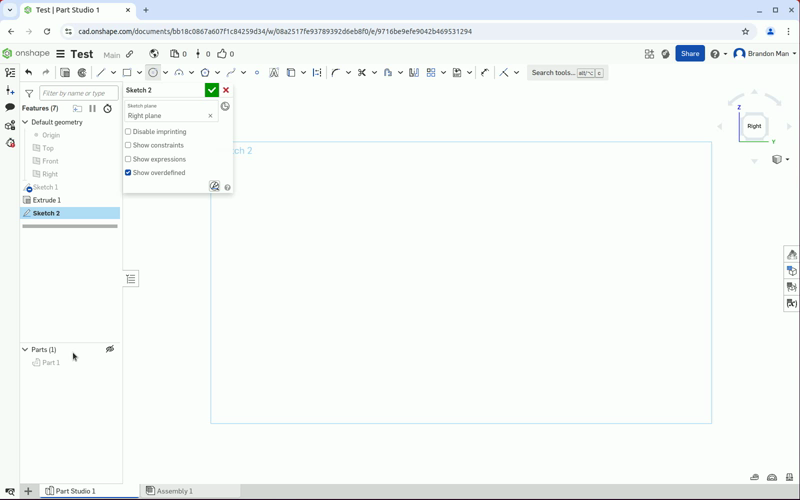
mouse_move(475, 282)
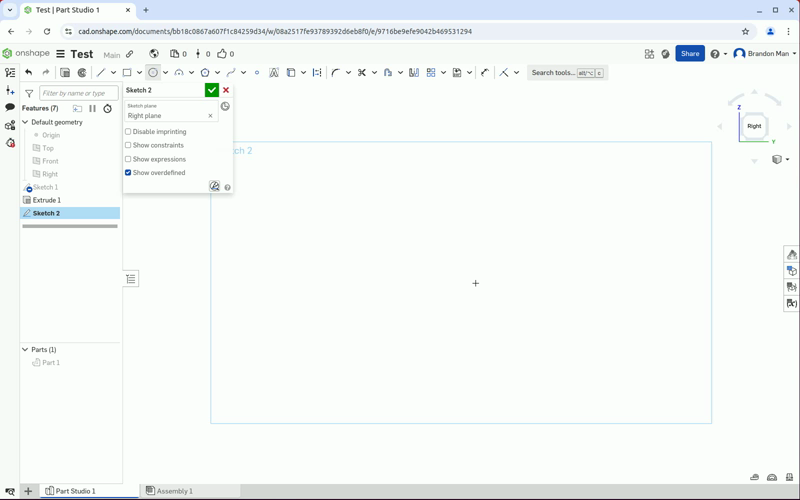
click(475, 282)
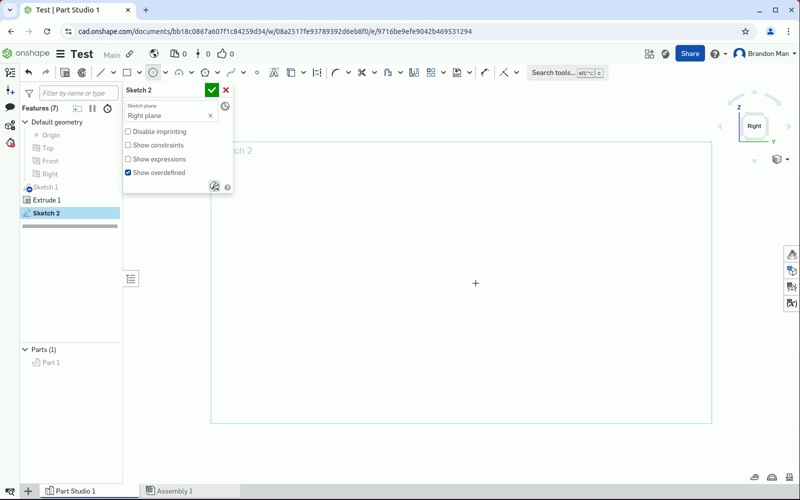
key_up(shift)
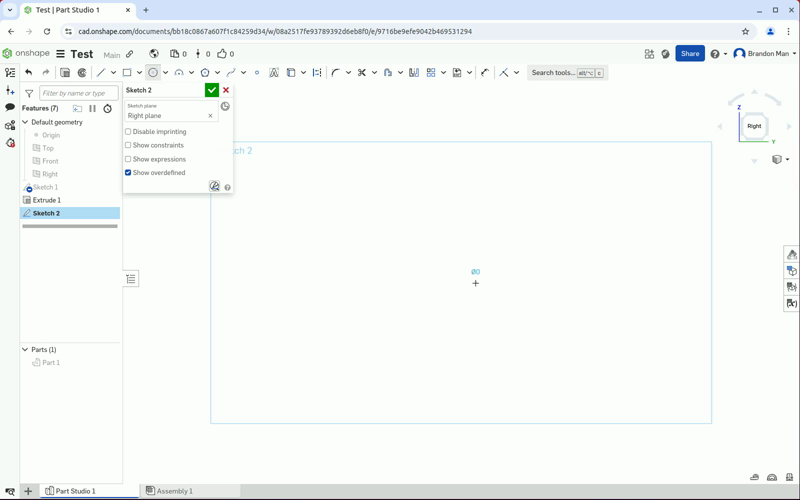
mouse_move(493, 282)
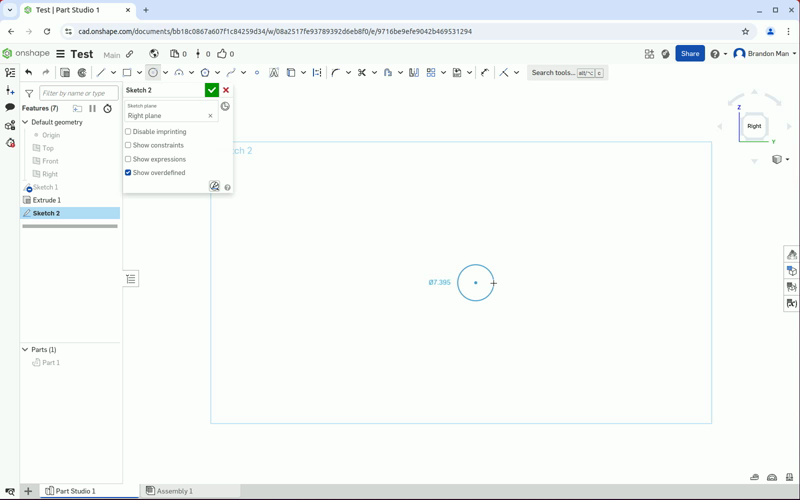
click(493, 282)
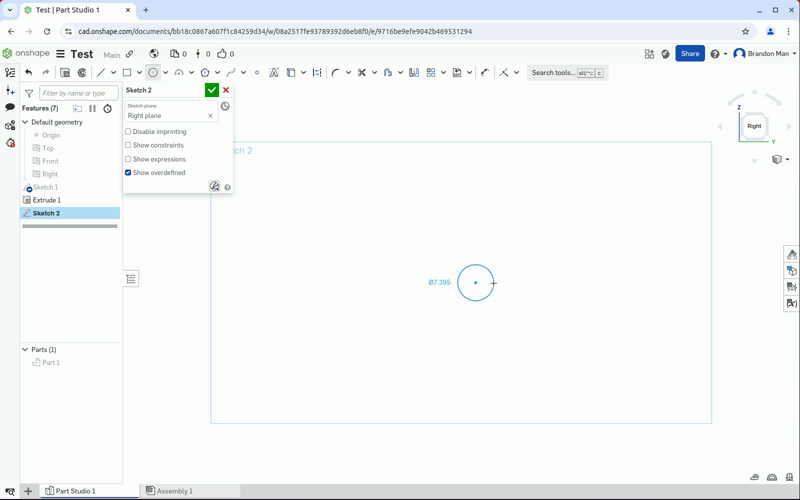
key(esc)
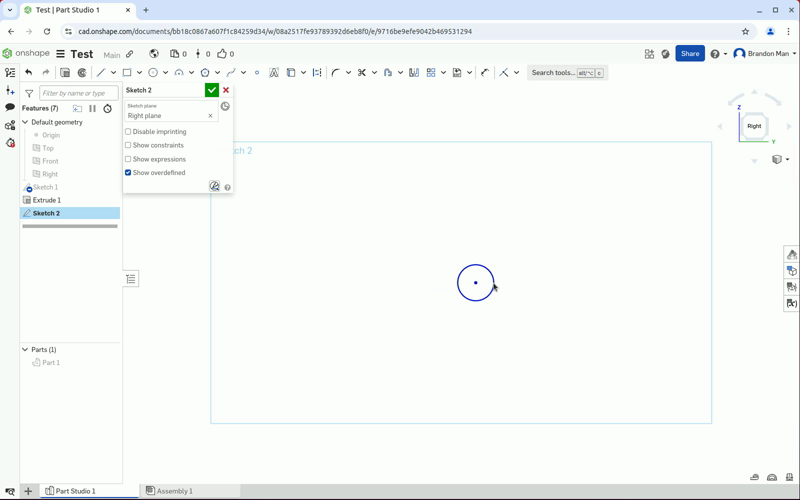
mouse_move(487, 285)
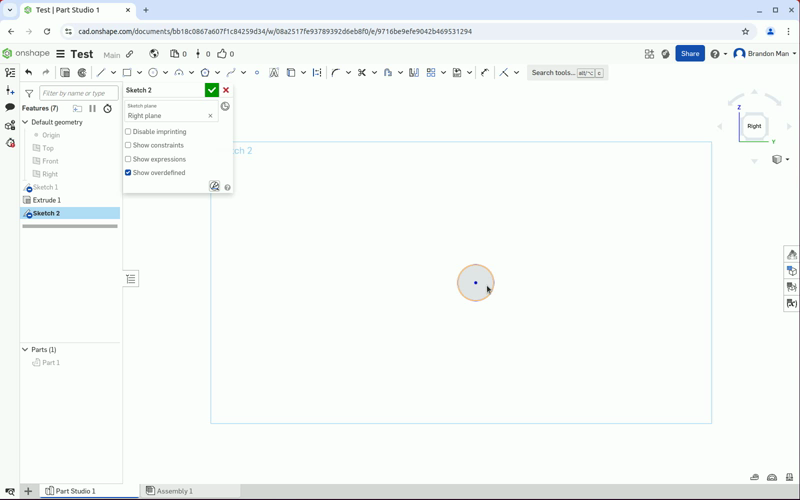
scroll(6)
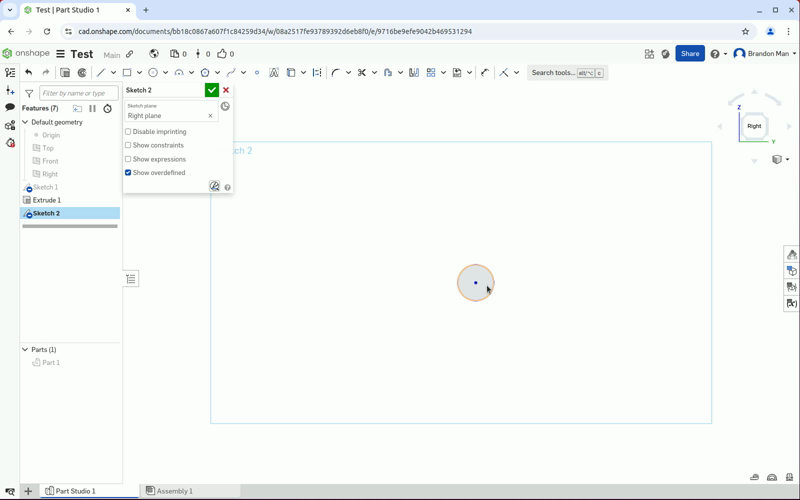
scroll(6)
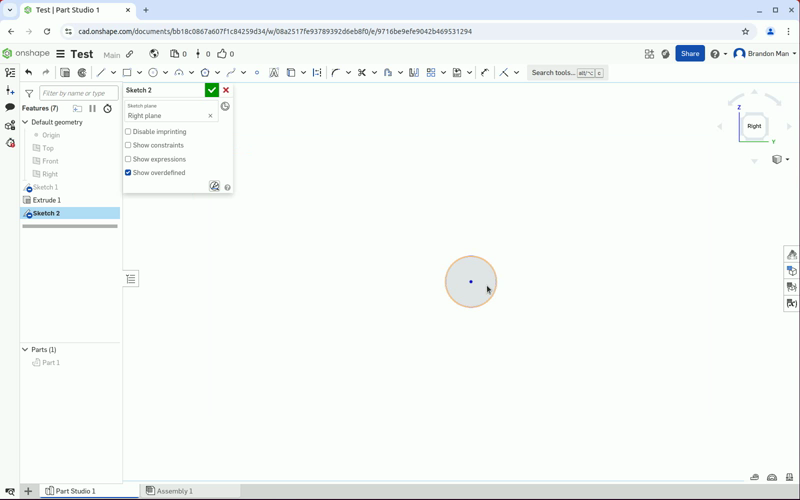
scroll(6)
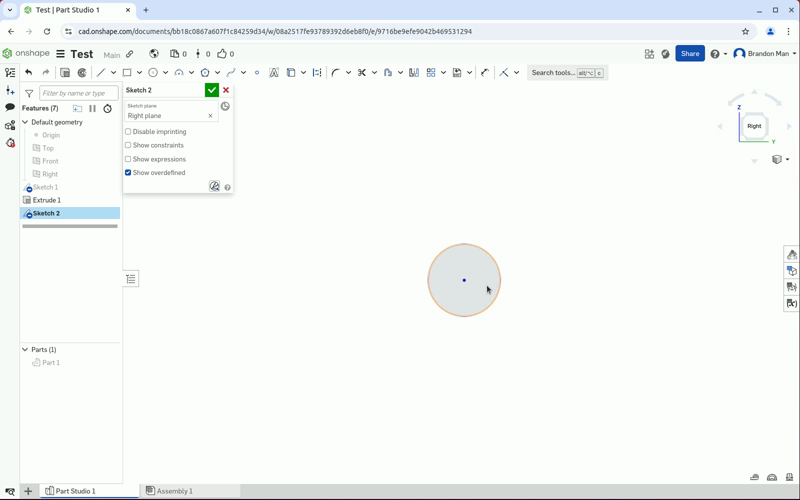
scroll(6)
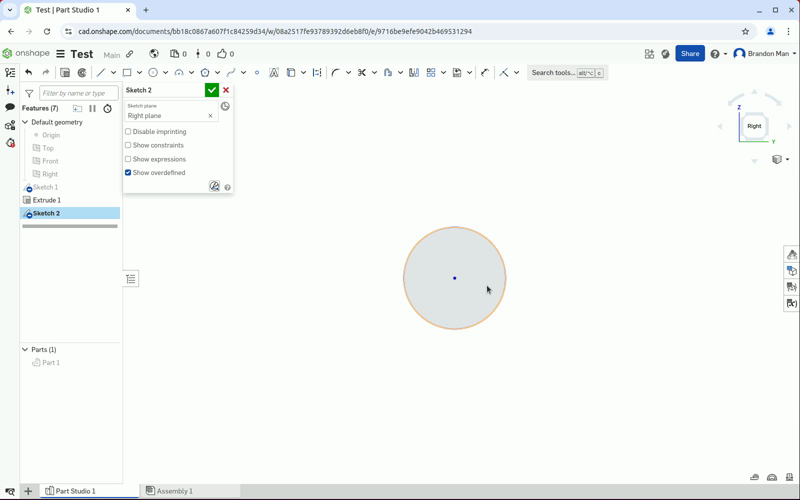
scroll(6)
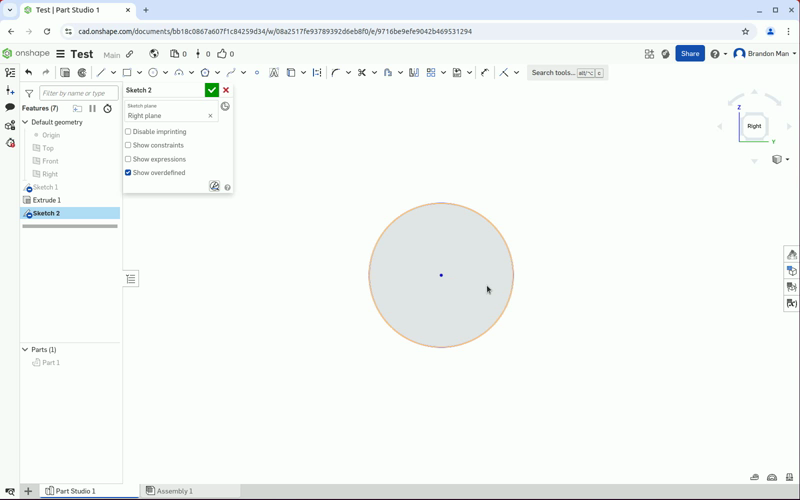
scroll(6)
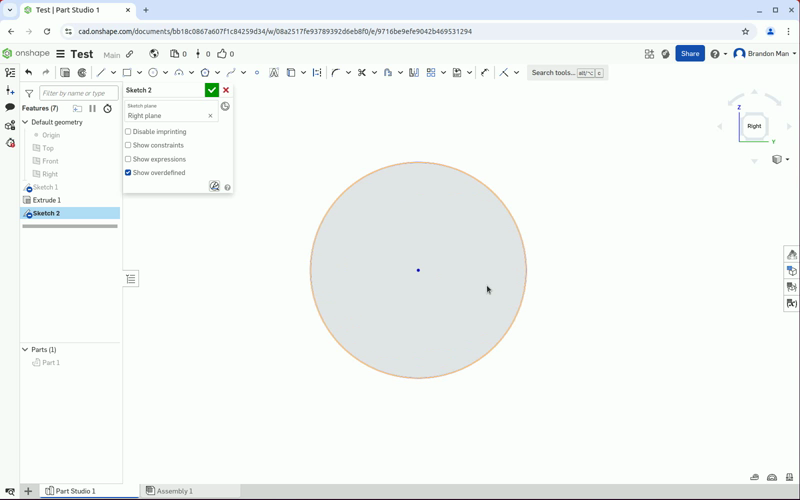
scroll(6)
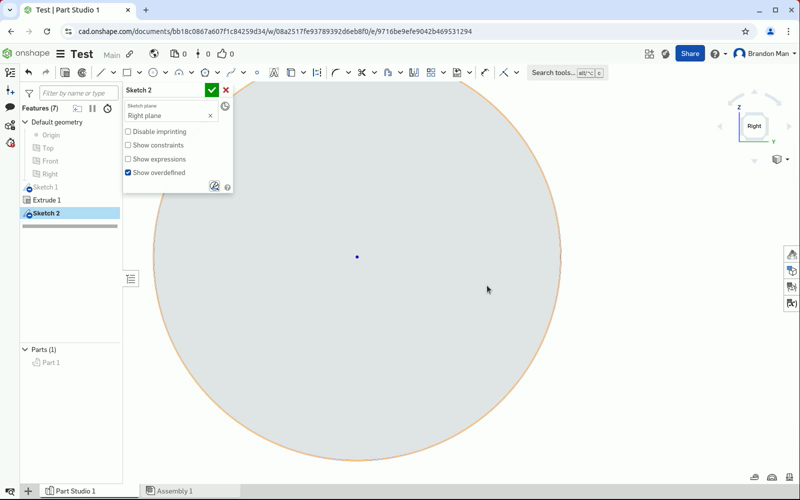
click(487, 285)
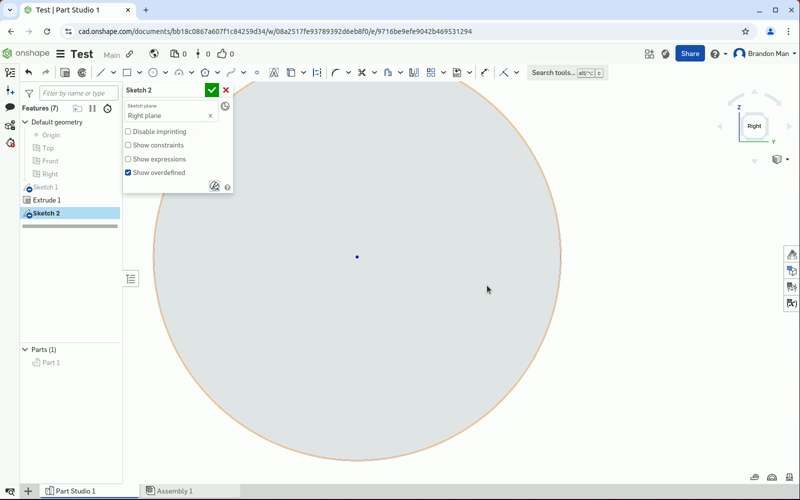
scroll(-6)
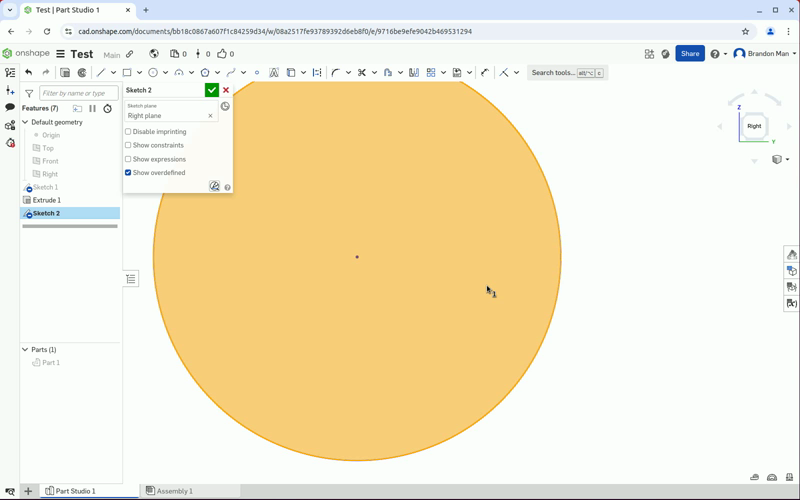
scroll(-6)
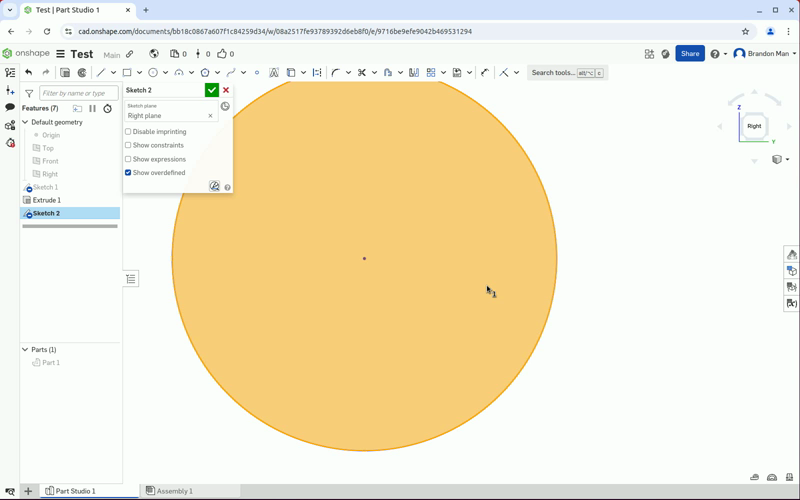
scroll(-6)
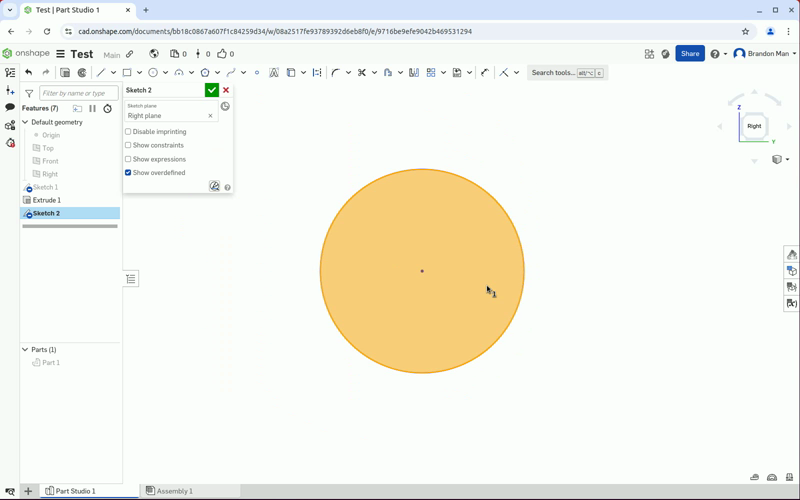
scroll(-6)
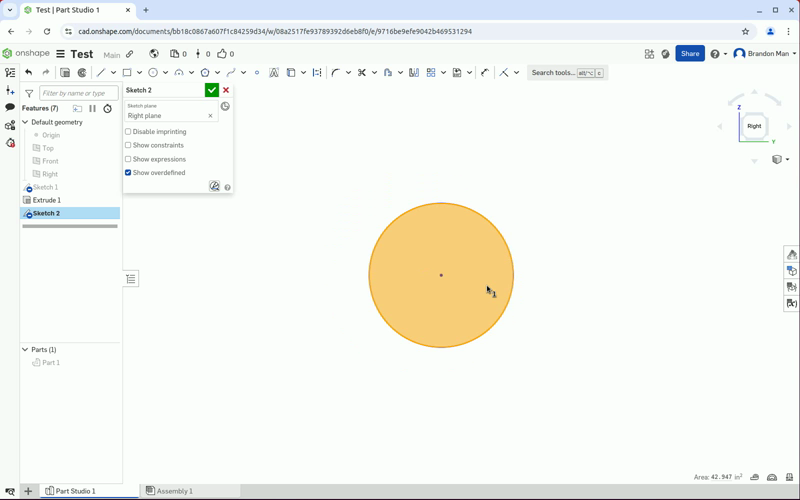
scroll(-6)
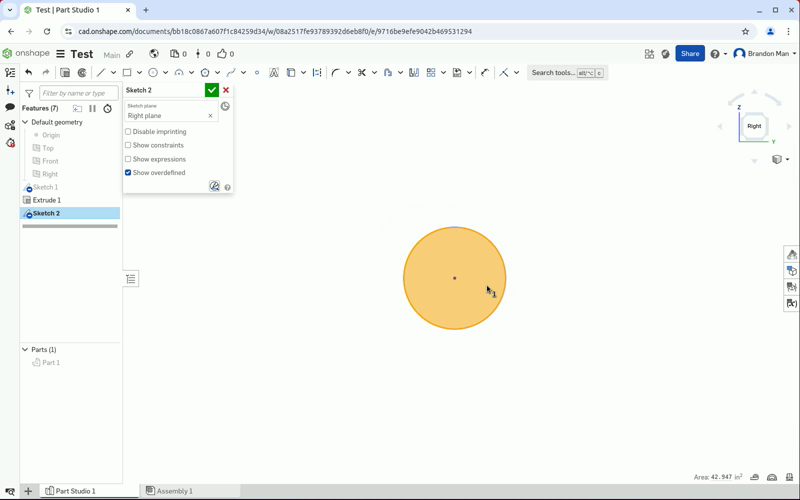
scroll(-6)
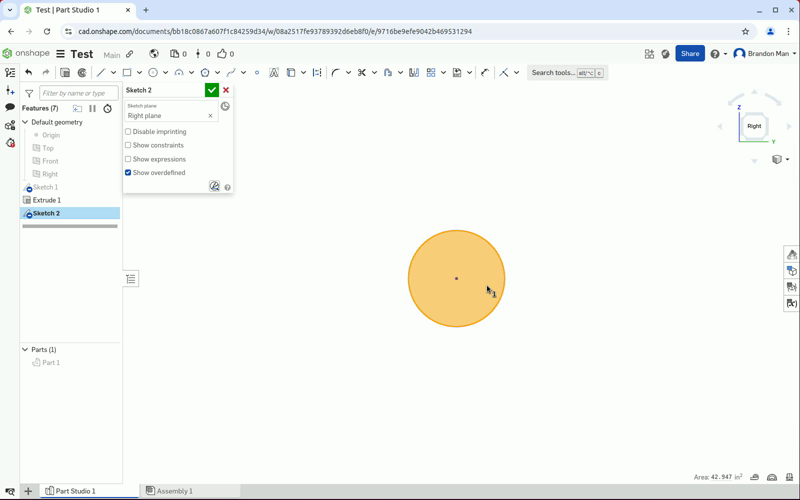
scroll(-6)
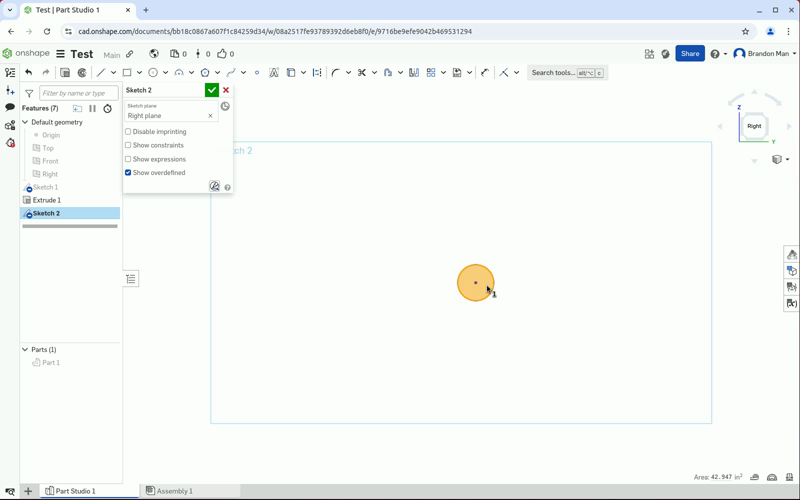
mouse_move(73, 352)
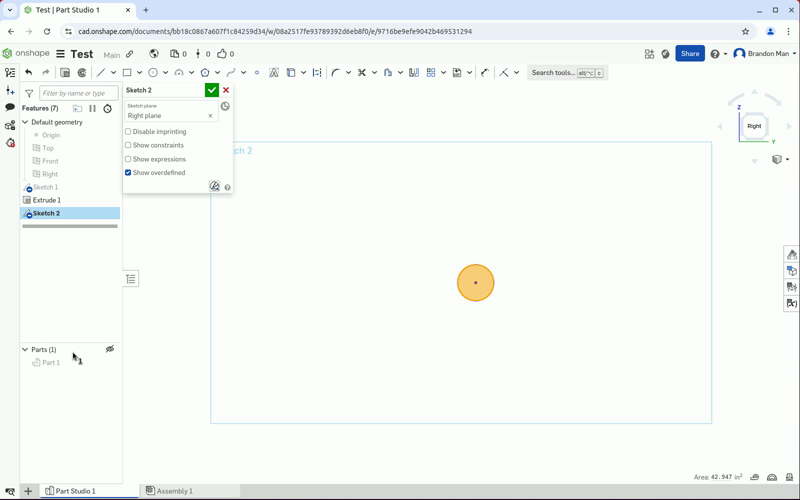
key(shift+y)
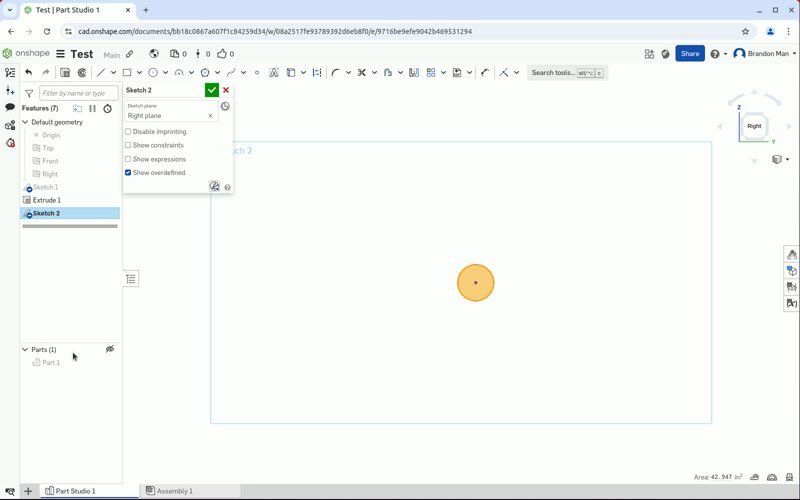
key(shift+e)
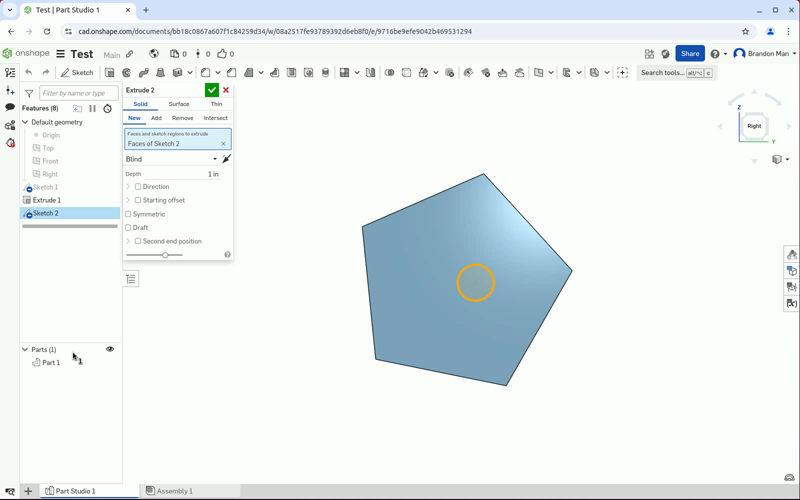
mouse_move(143, 106)
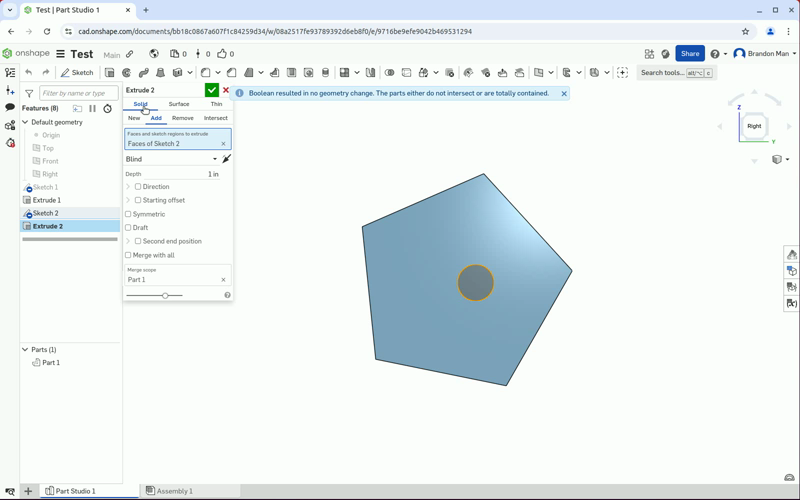
click(143, 106)
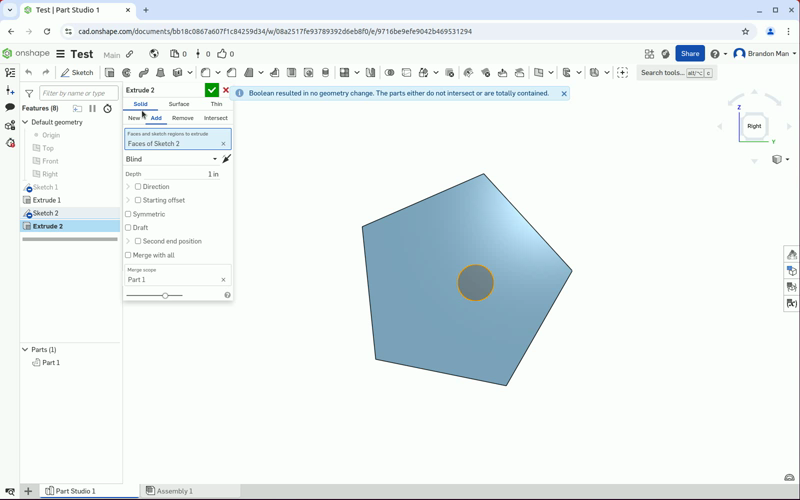
mouse_move(137, 120)
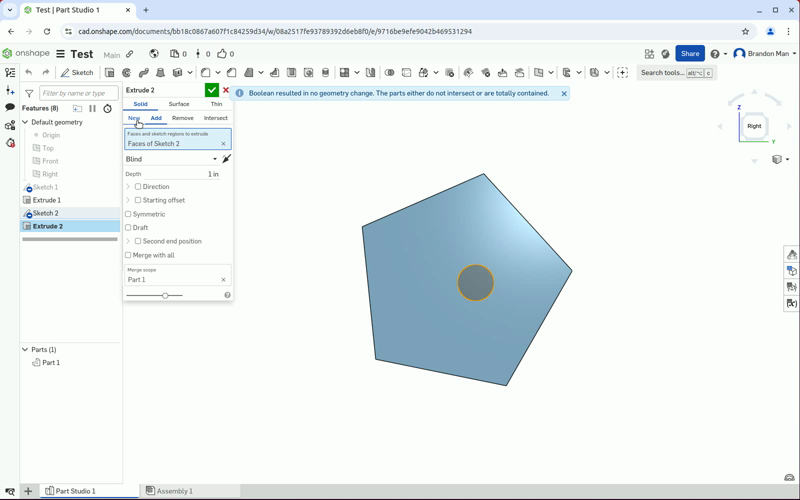
click(137, 120)
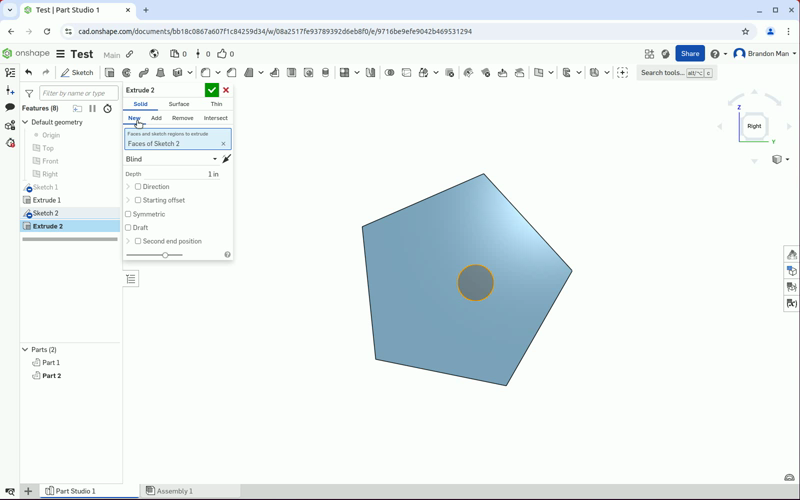
key(tab, 4)
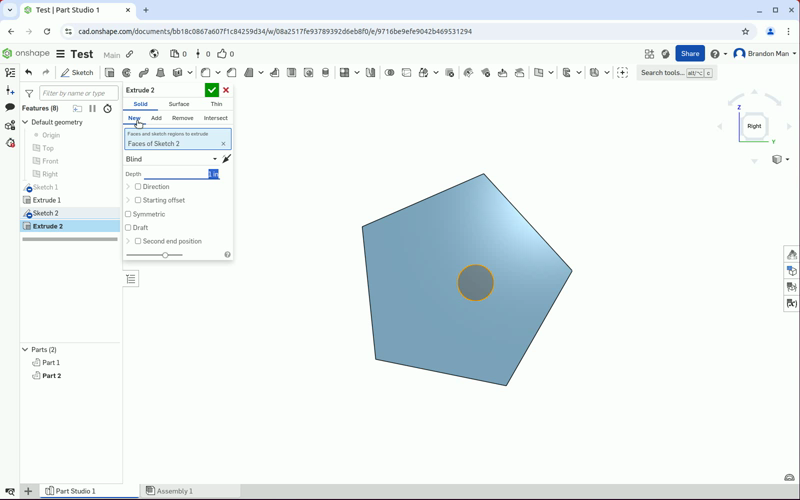
text(6.258)
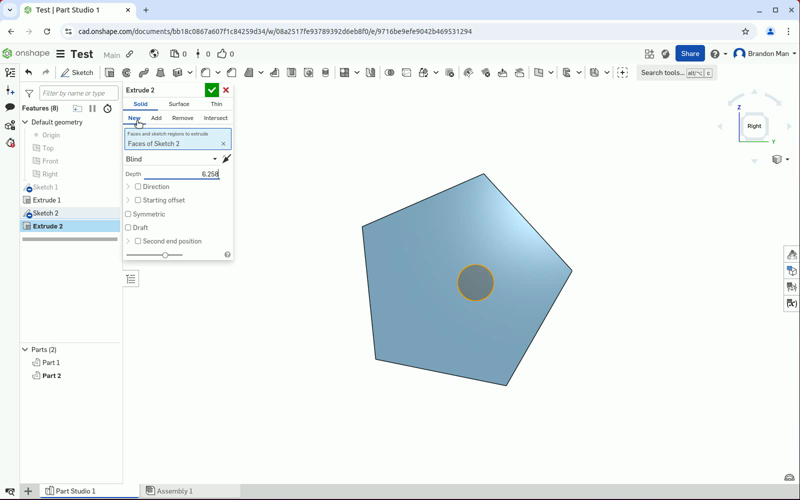
key(enter)
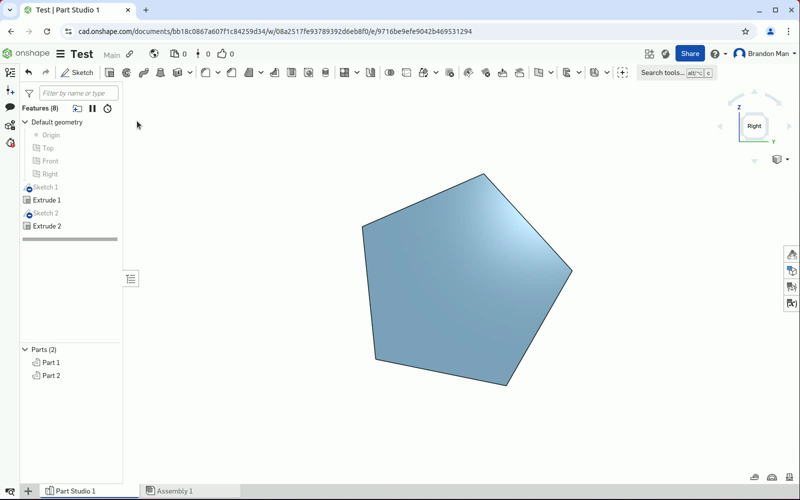
key(shift+h)
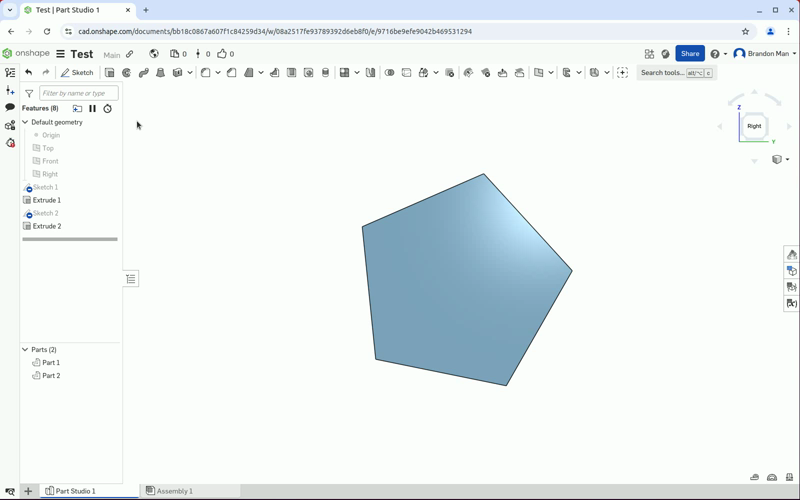
key(shift+h)
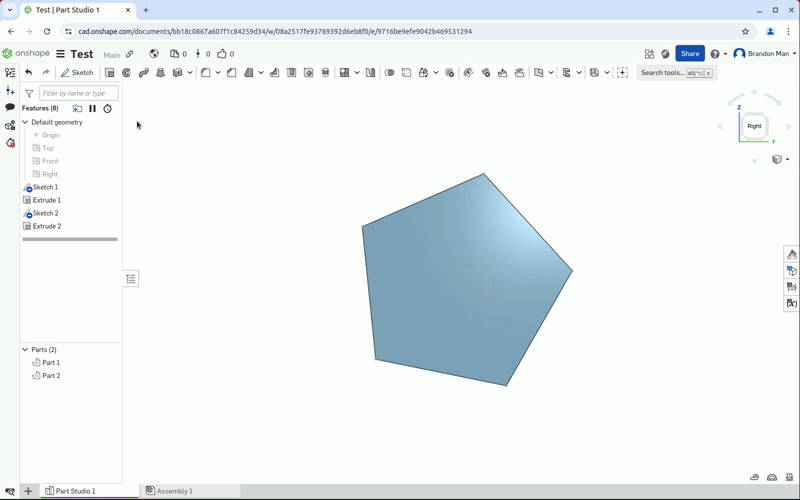
key(shift+7)
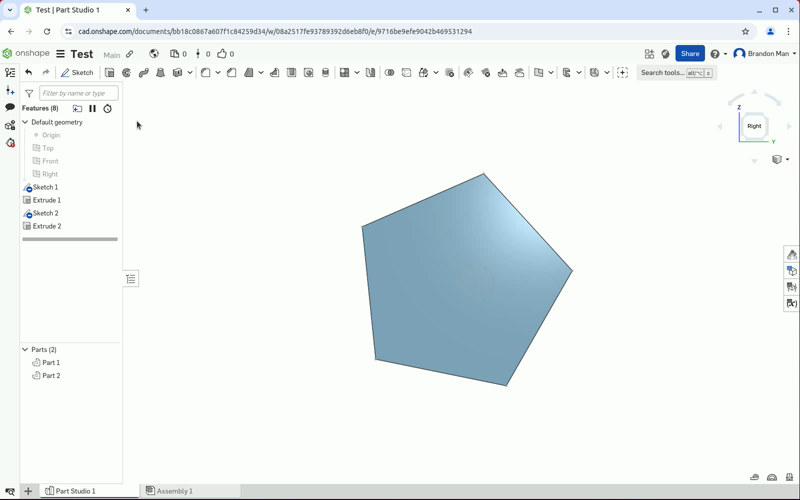
key(right, 2)
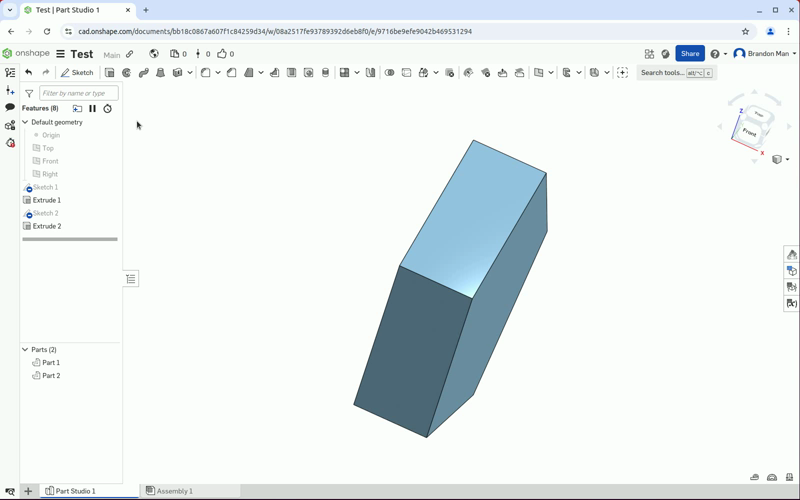
key(down, 2)
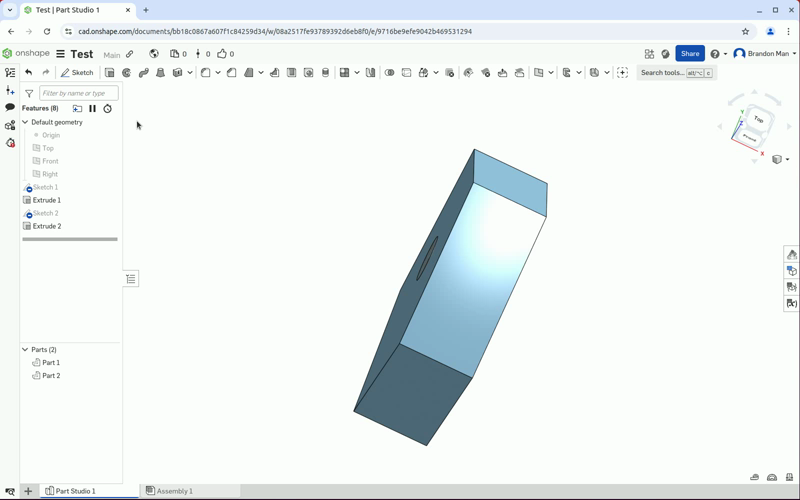
key(up, 2)
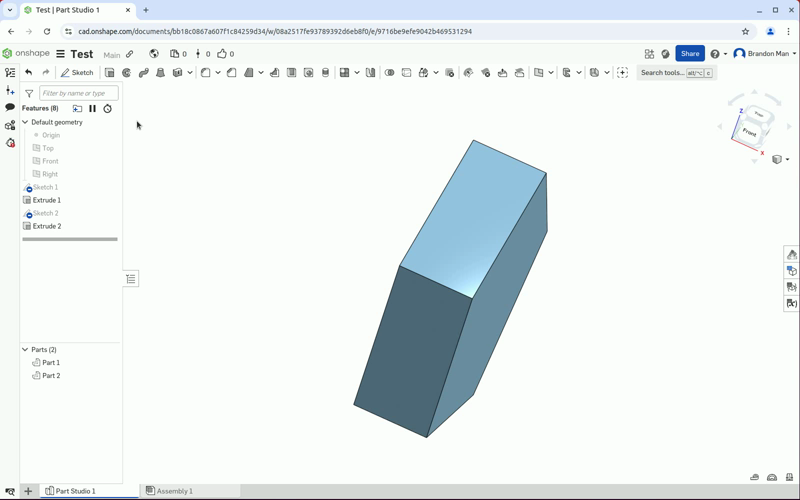
key(left, 2)
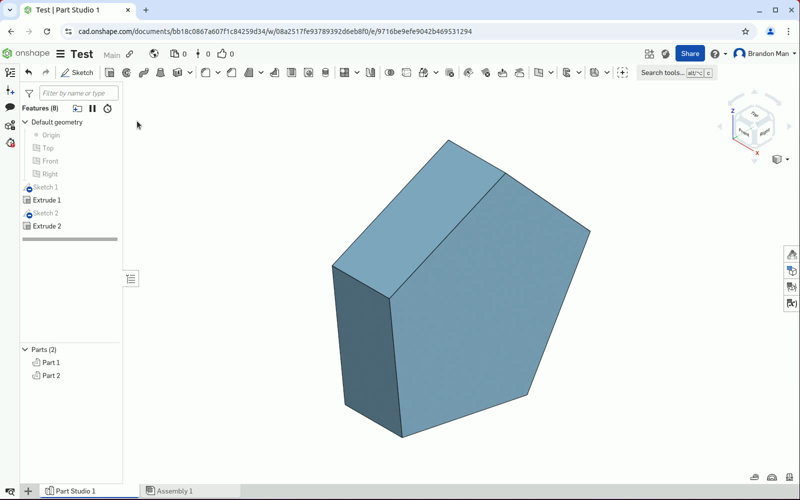
mouse_move(73, 189)
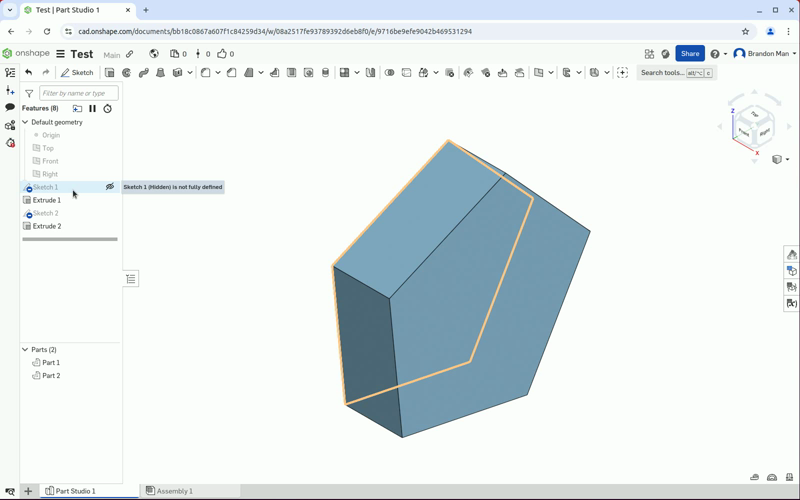
click(73, 189)